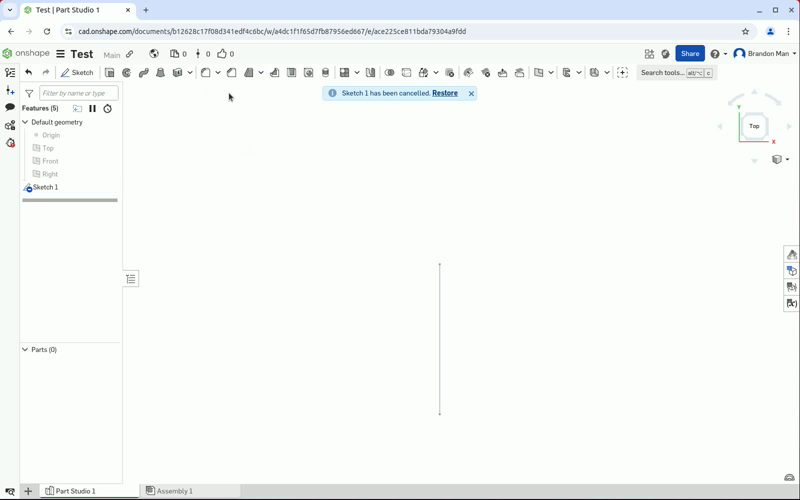
key(shift+h)
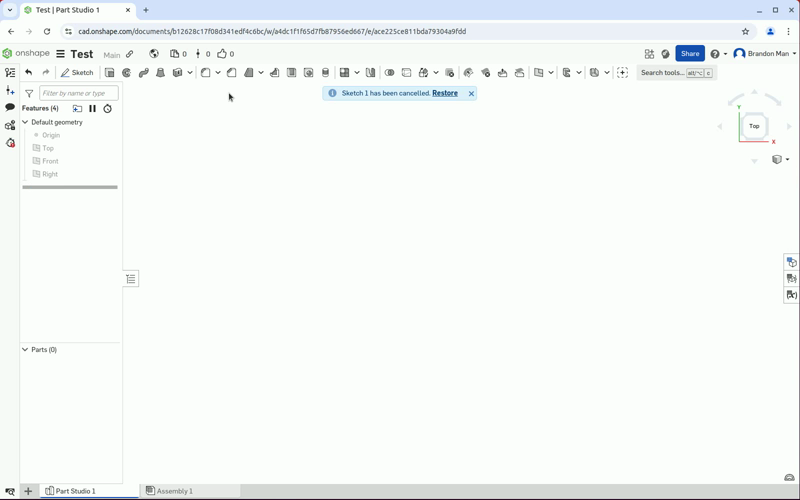
mouse_move(73, 352)
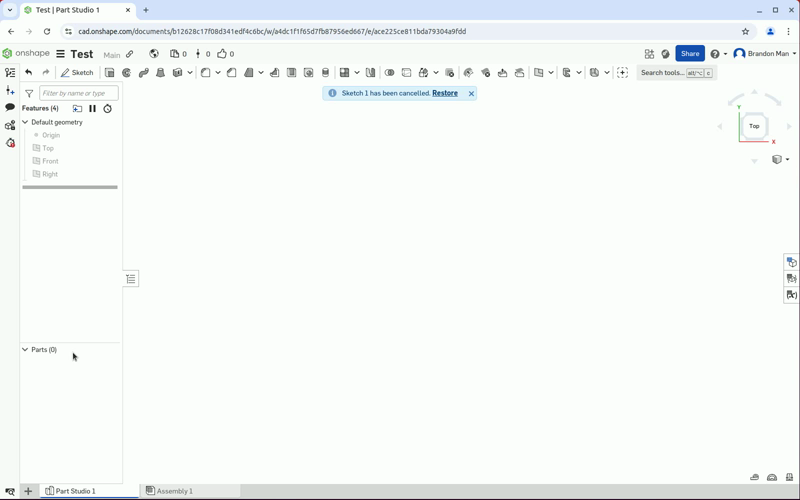
key(y)
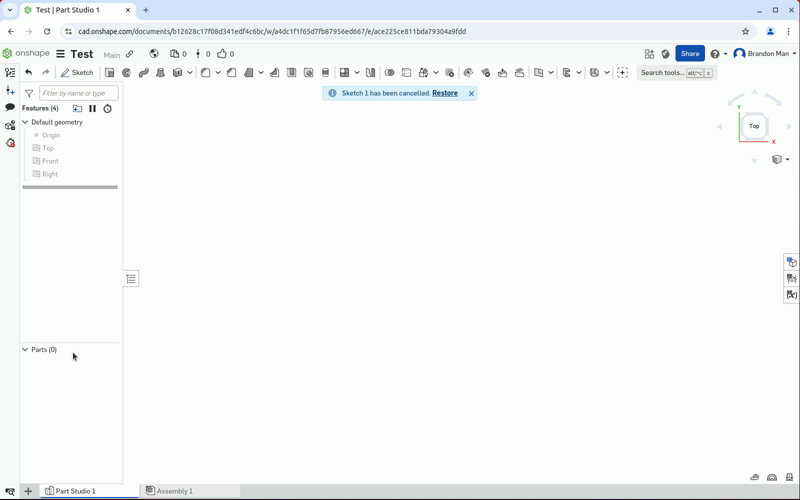
key(shift+p)
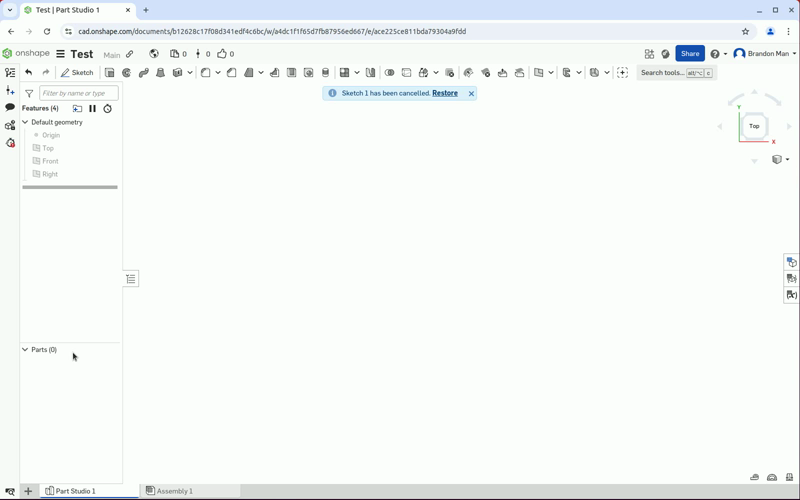
key(space)
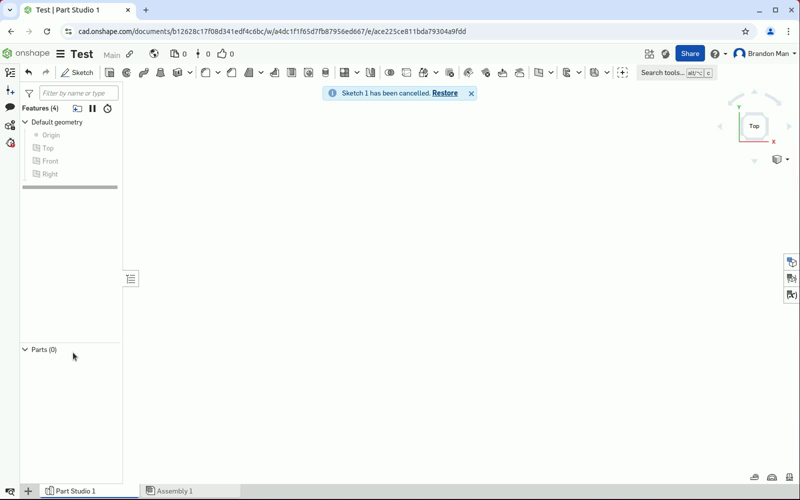
key_down(shift)
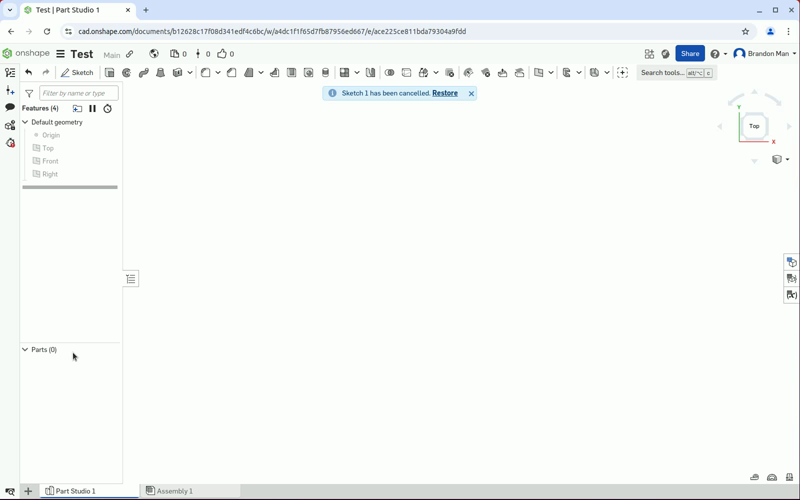
key(up)
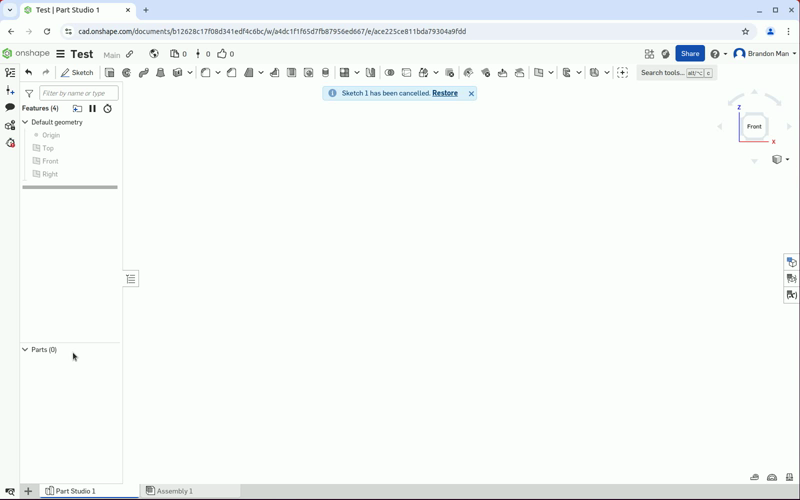
key_up(shift)
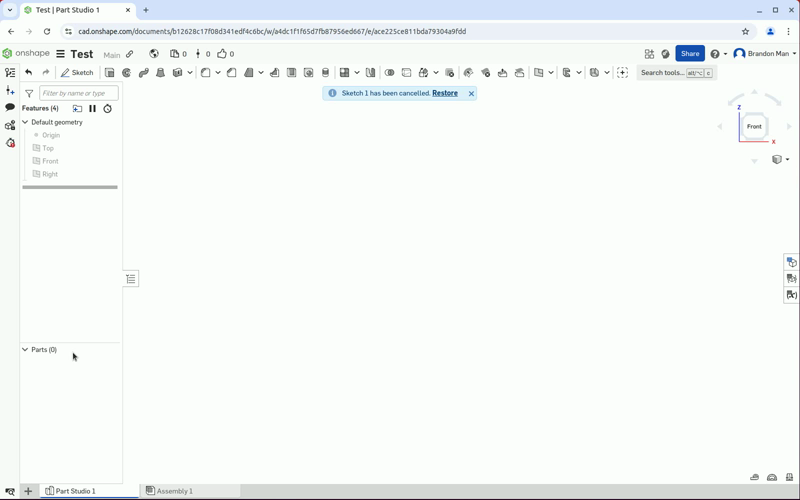
mouse_move(73, 352)
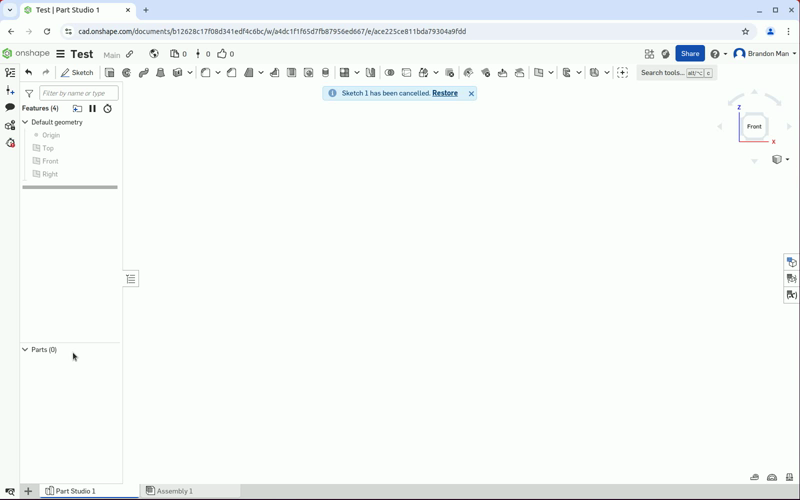
key(shift+y)
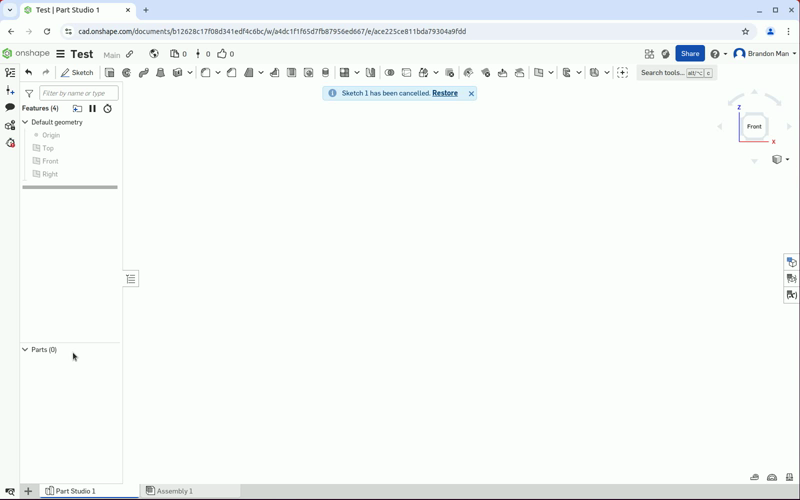
key(shift+s)
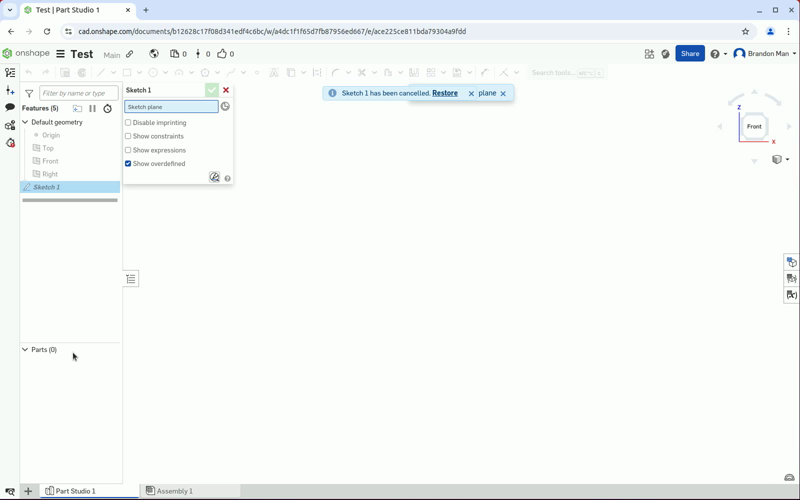
mouse_move(73, 163)
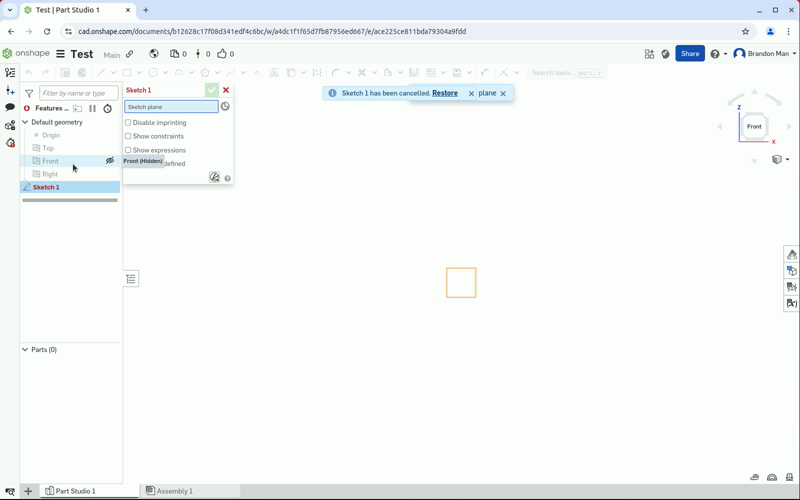
click(73, 163)
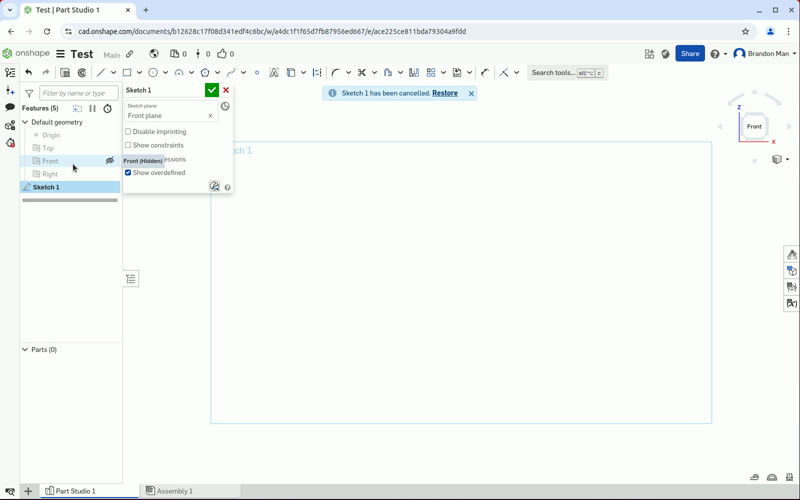
mouse_move(73, 352)
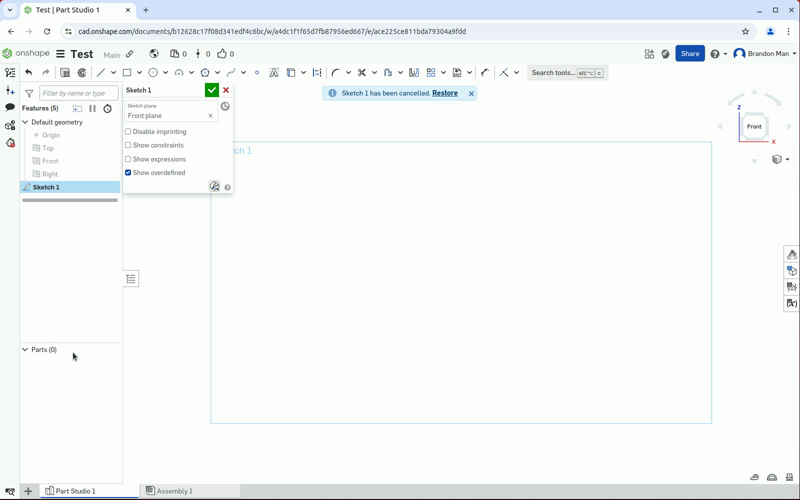
key(y)
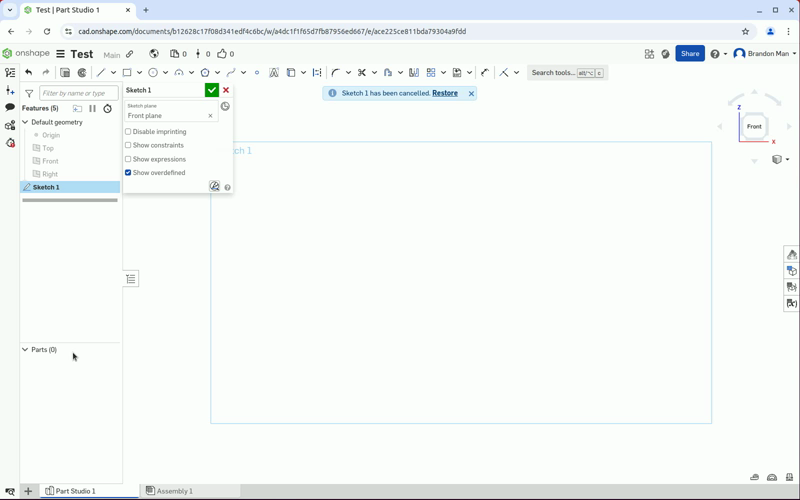
key(l)
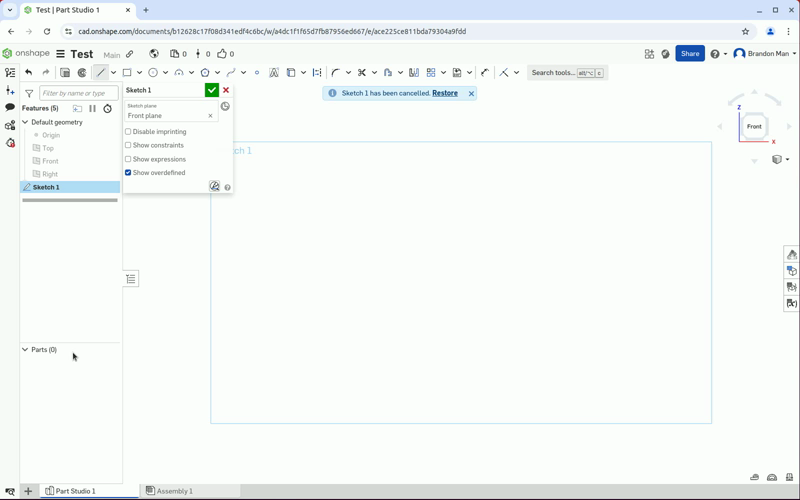
key_down(shift)
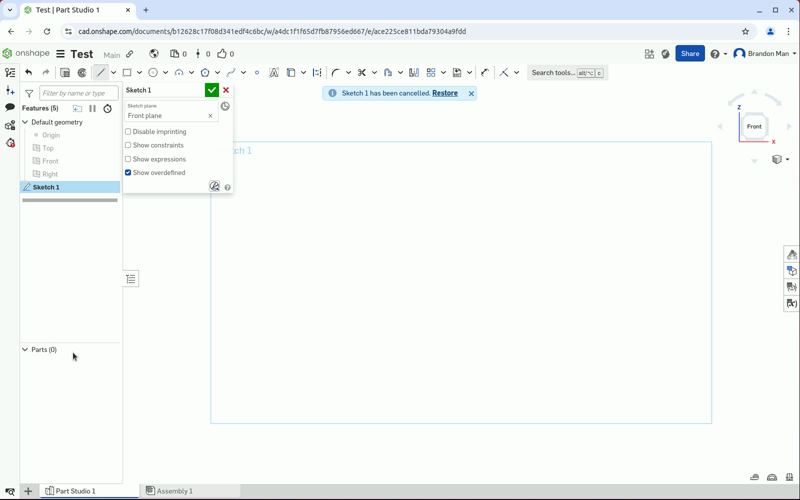
mouse_move(460, 282)
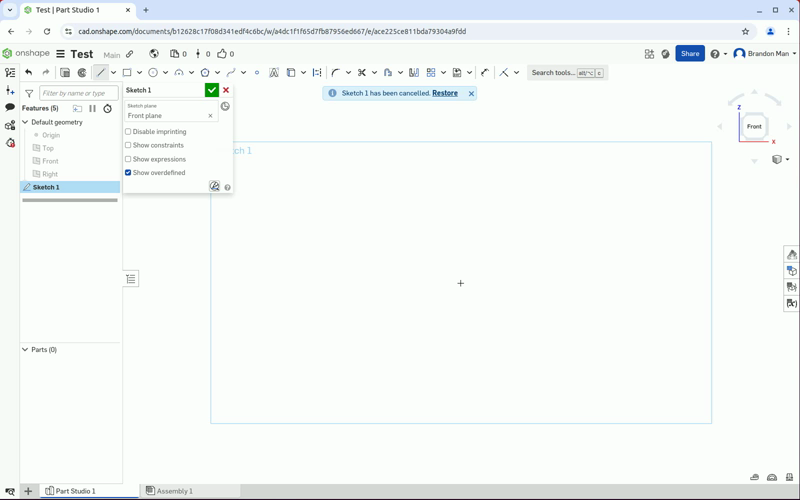
click(460, 282)
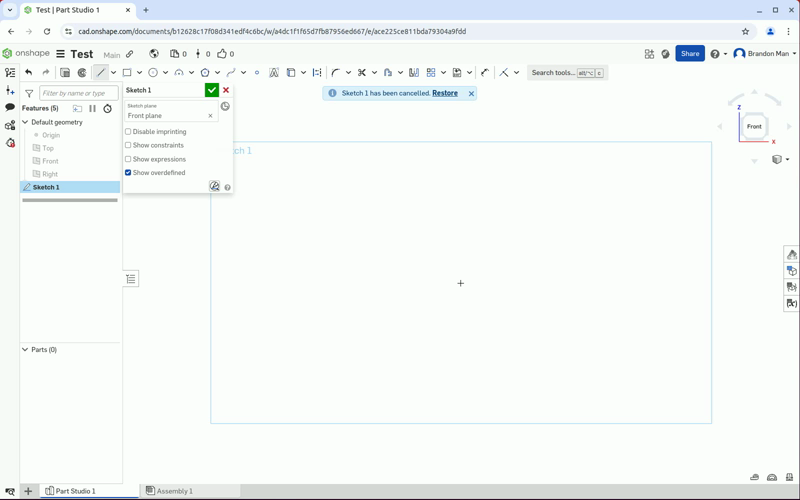
key_up(shift)
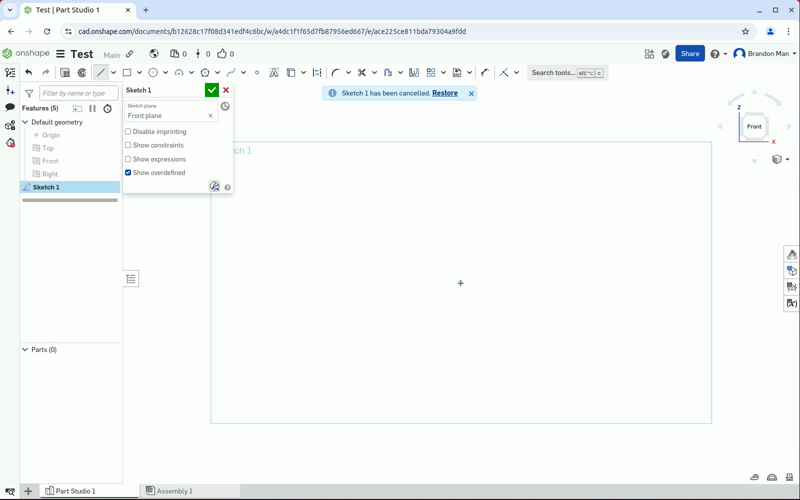
key_down(shift)
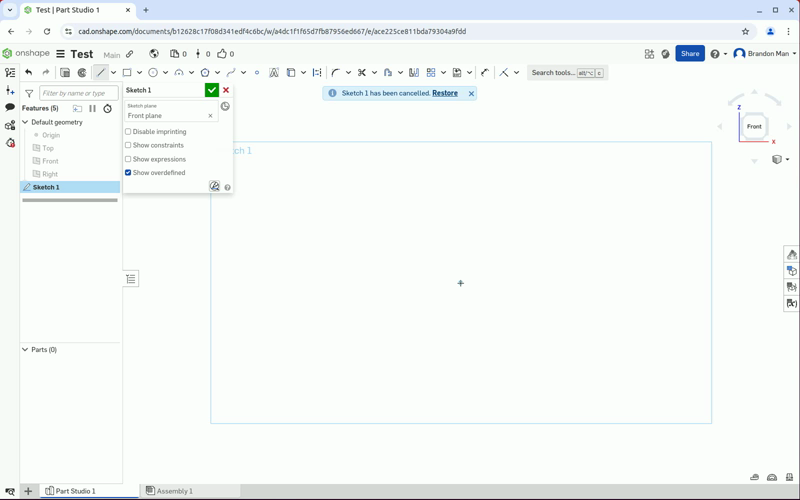
mouse_move(573, 282)
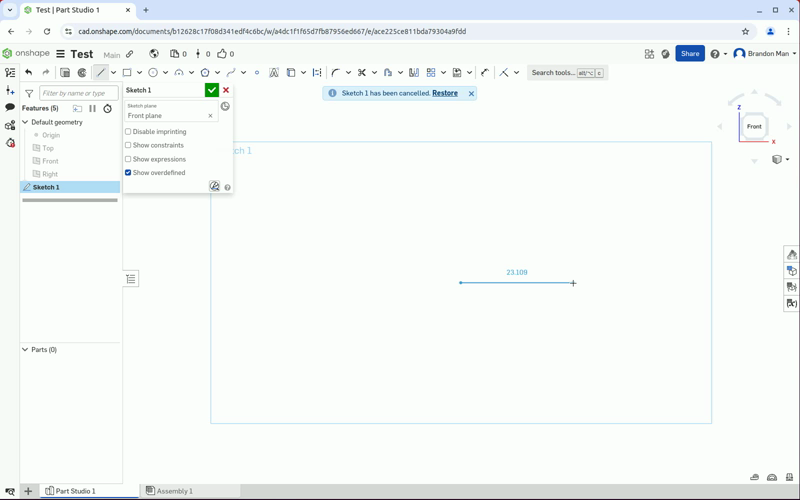
click(573, 282)
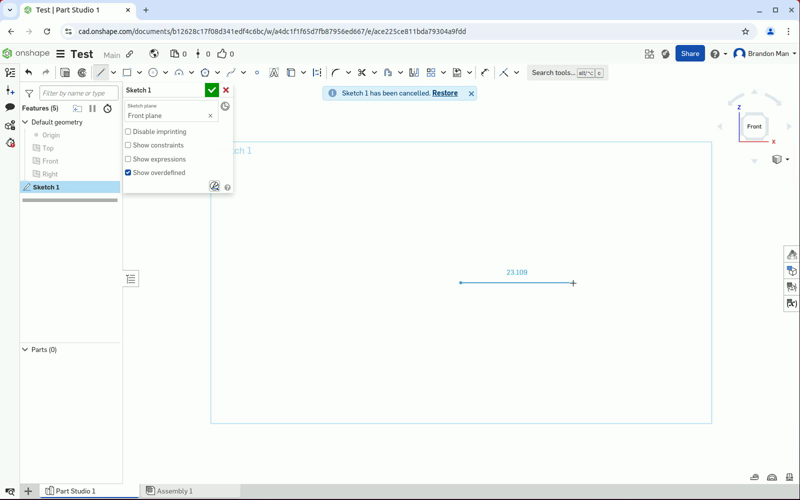
key_up(shift)
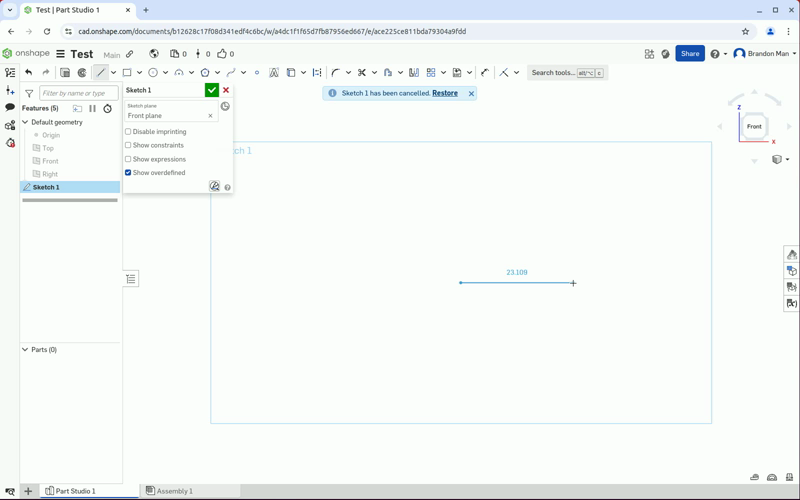
key_down(shift)
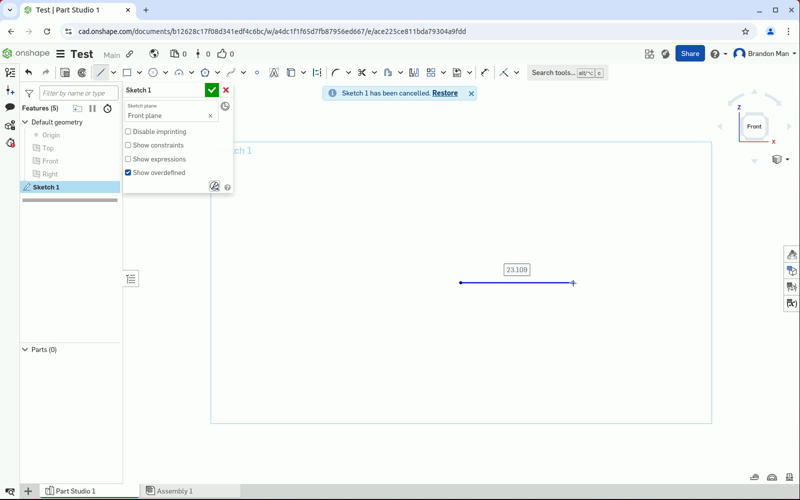
mouse_move(589, 282)
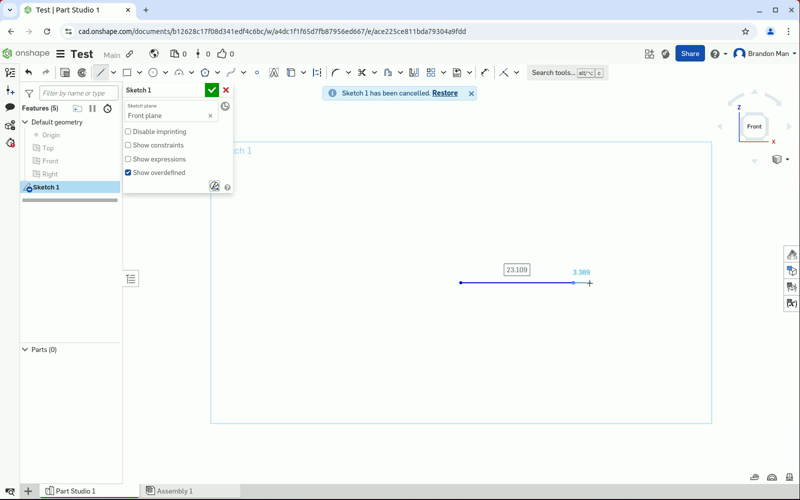
mouse_move(573, 235)
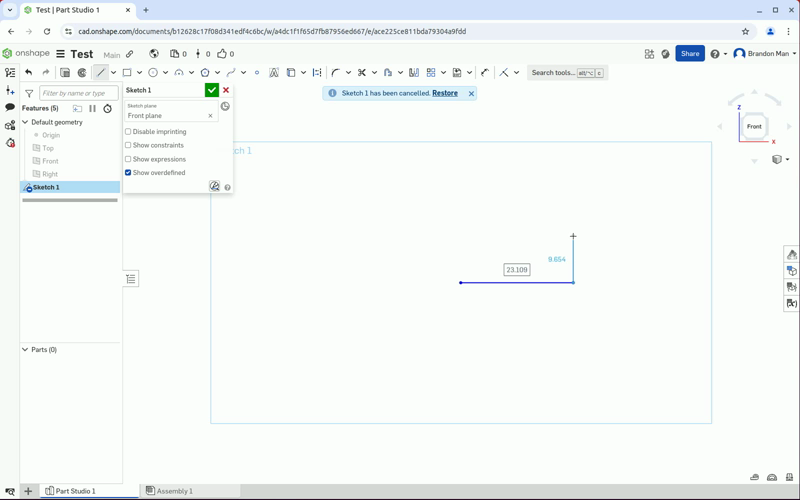
click(573, 235)
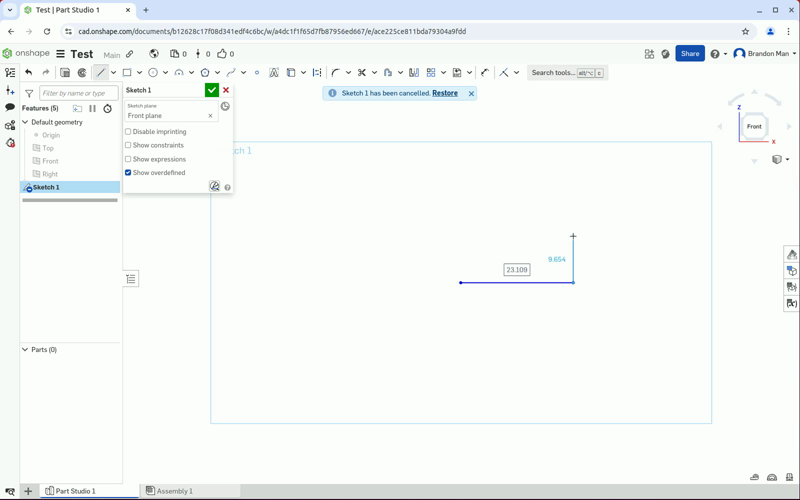
key_up(shift)
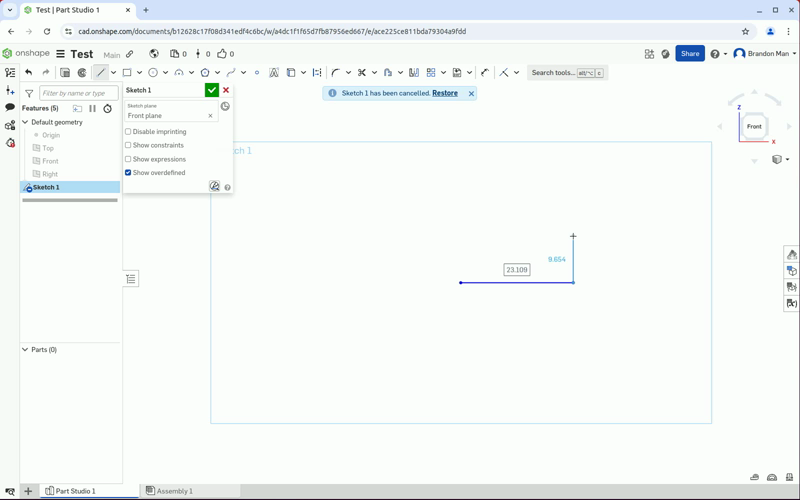
key_down(shift)
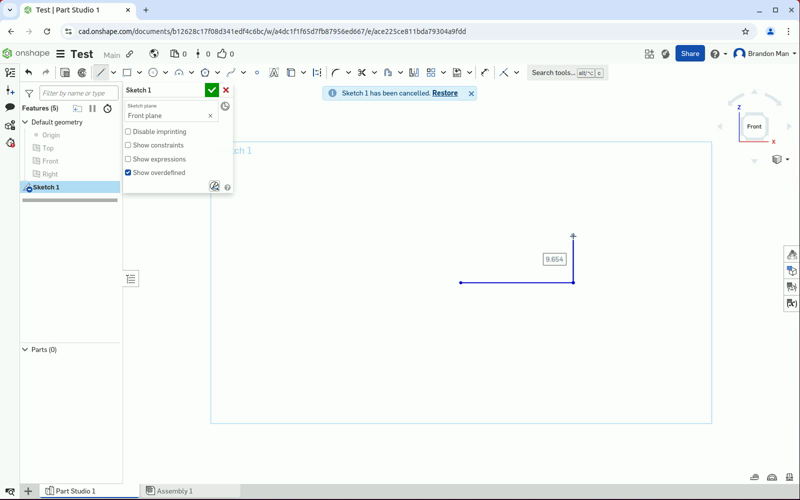
mouse_move(460, 235)
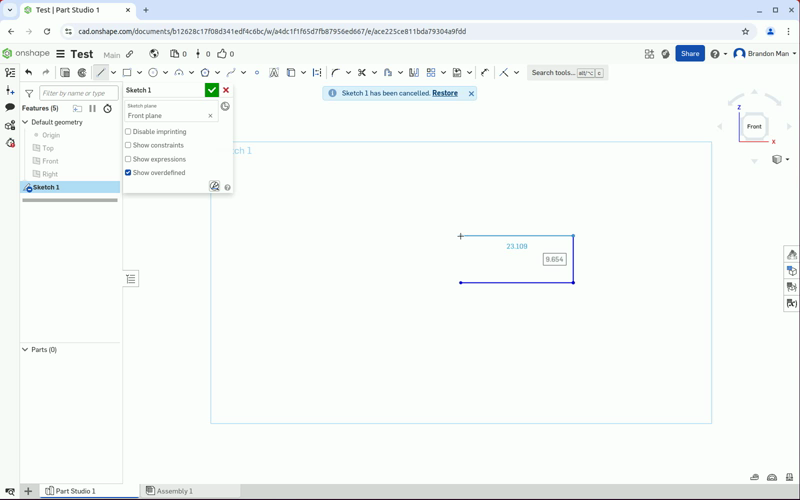
click(460, 235)
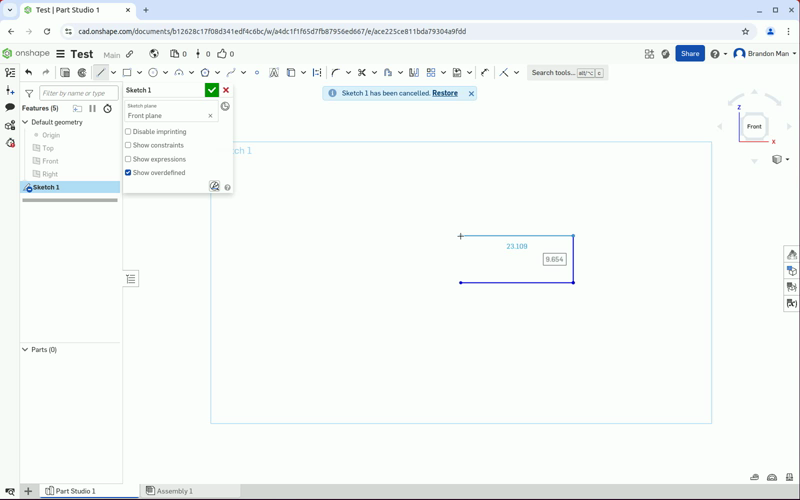
key_up(shift)
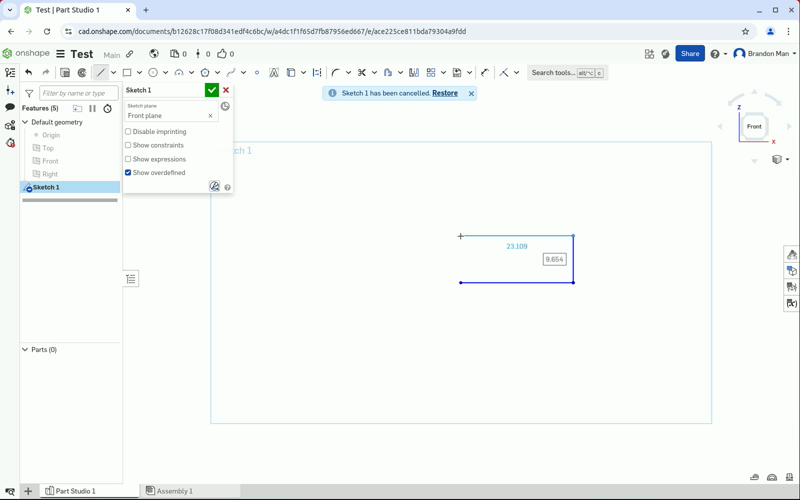
mouse_move(490, 235)
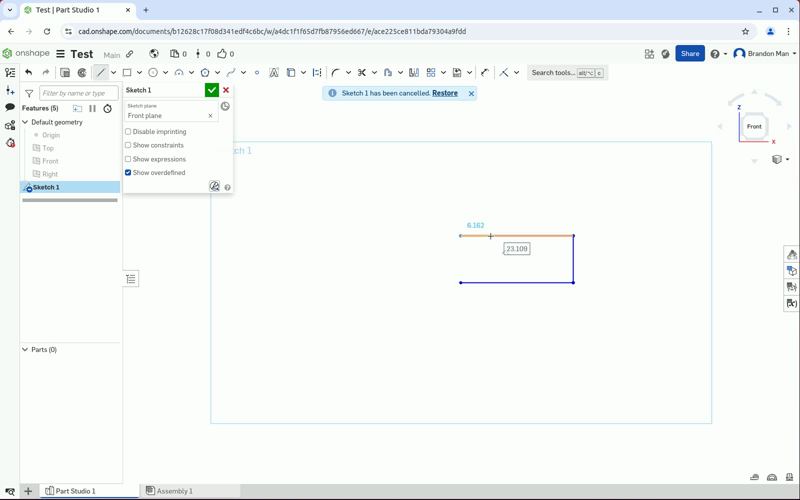
key_down(shift)
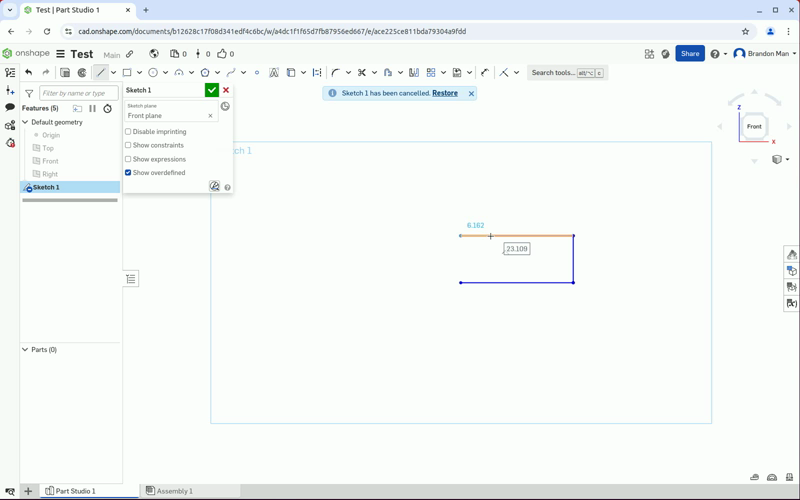
mouse_move(460, 282)
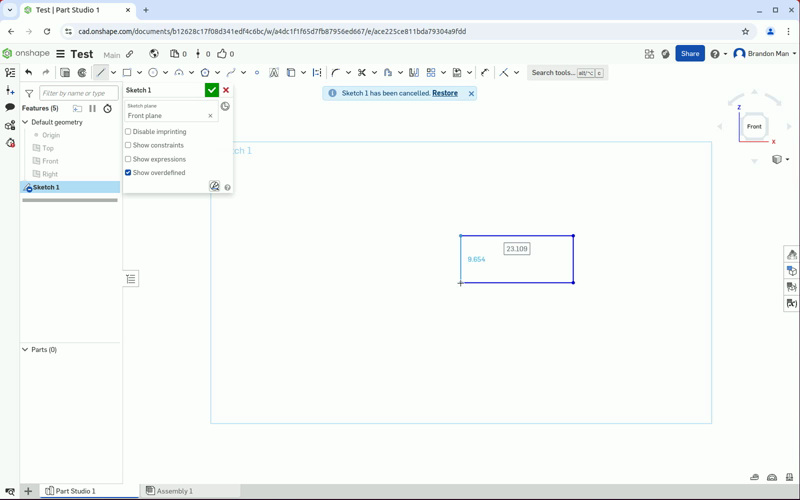
key_up(shift)
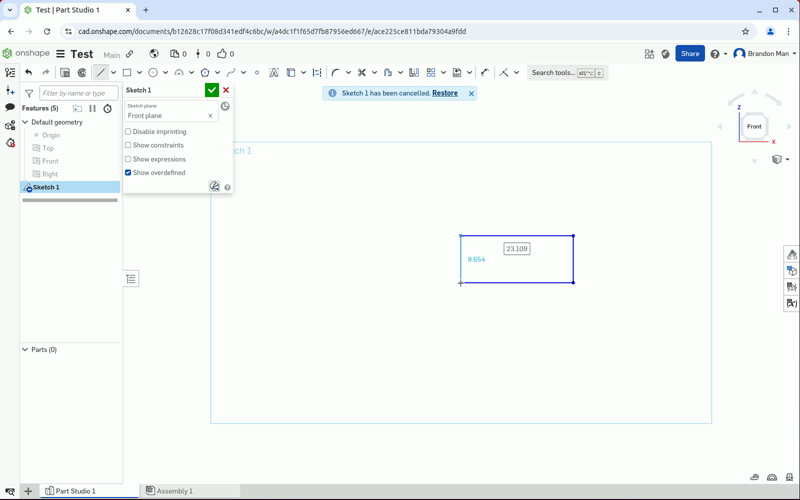
click(460, 282)
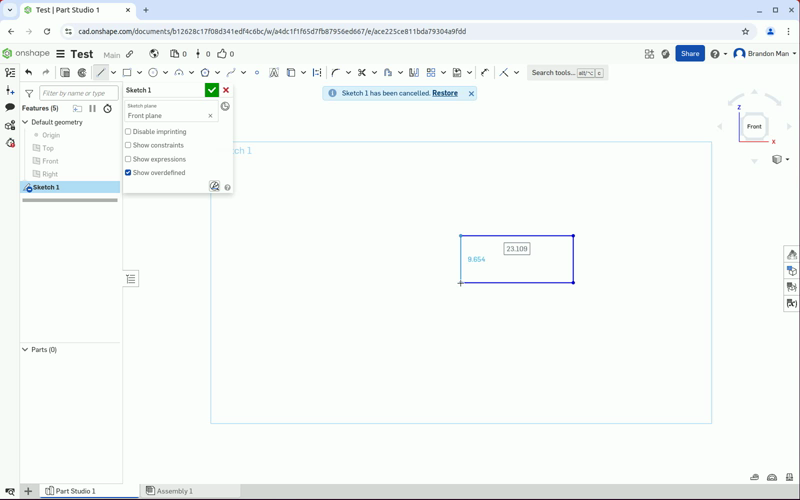
key(esc)
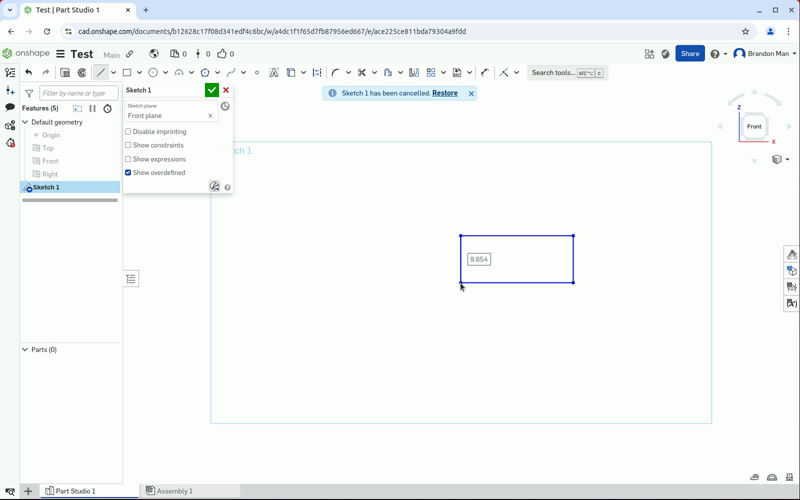
mouse_move(508, 252)
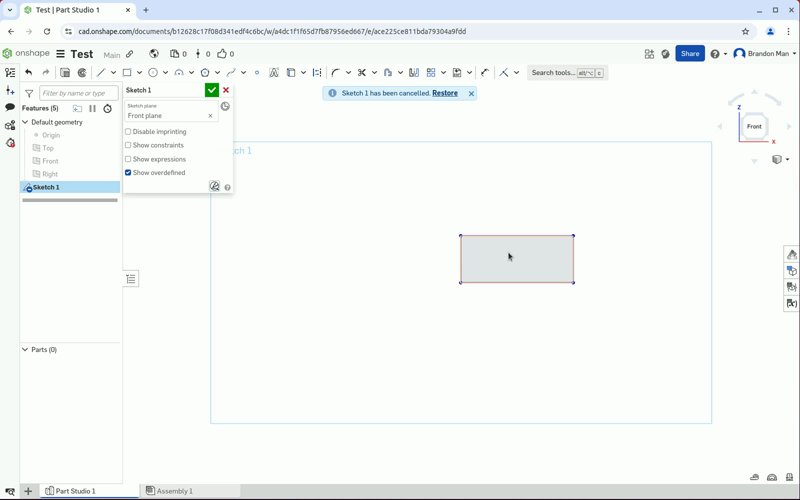
click(508, 252)
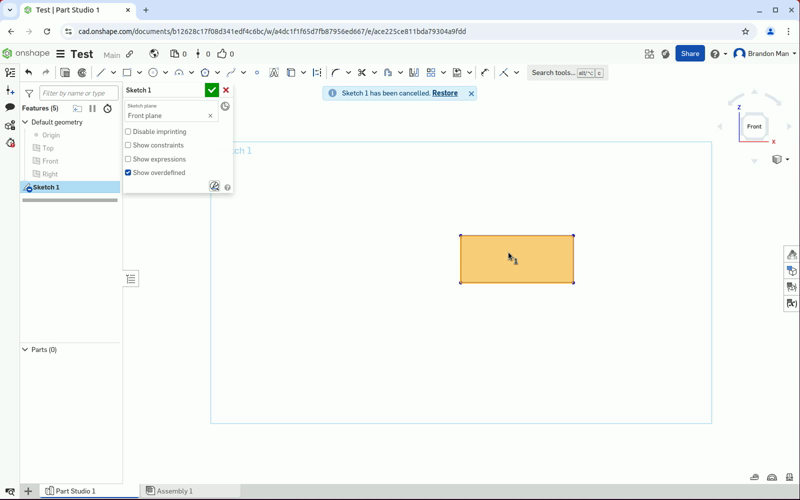
mouse_move(73, 352)
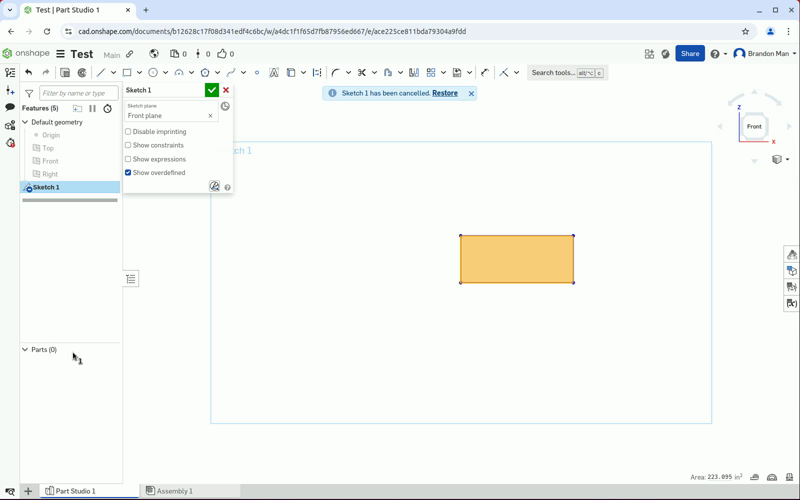
key(shift+y)
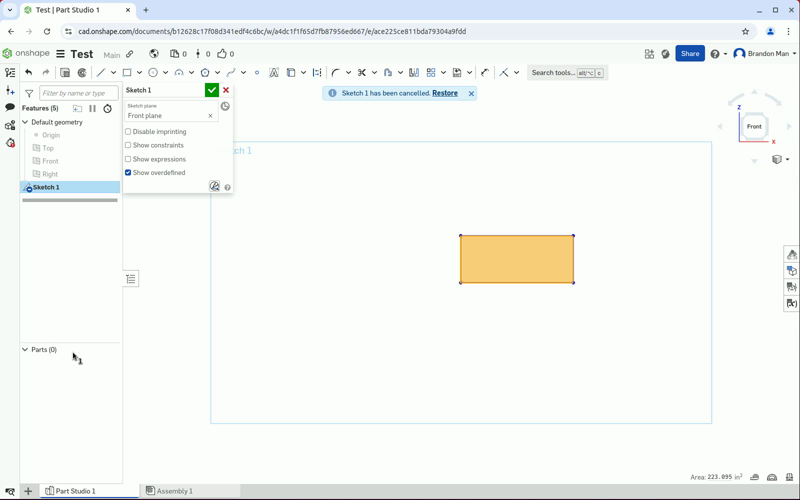
key(shift+e)
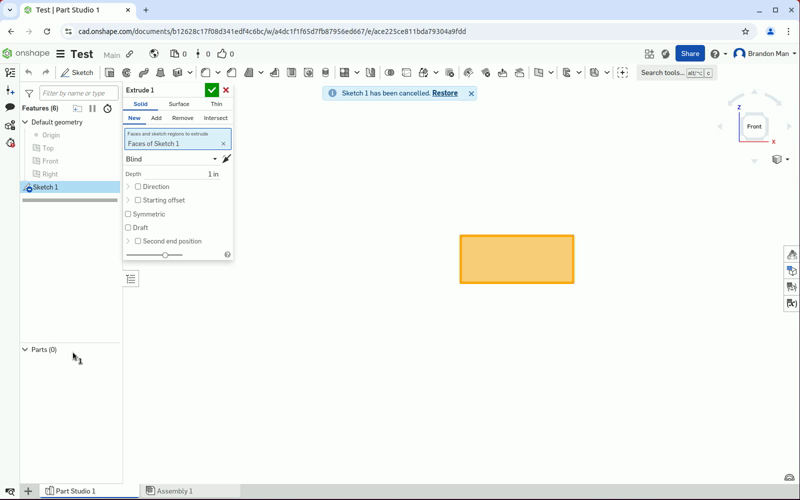
mouse_move(143, 106)
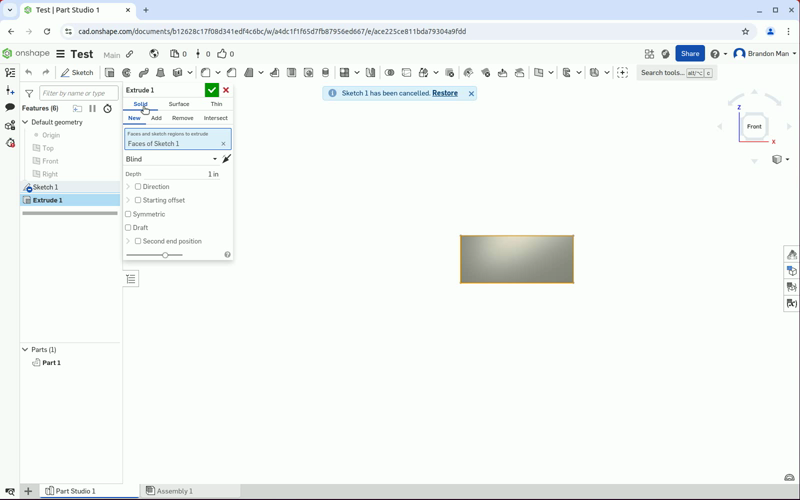
click(143, 106)
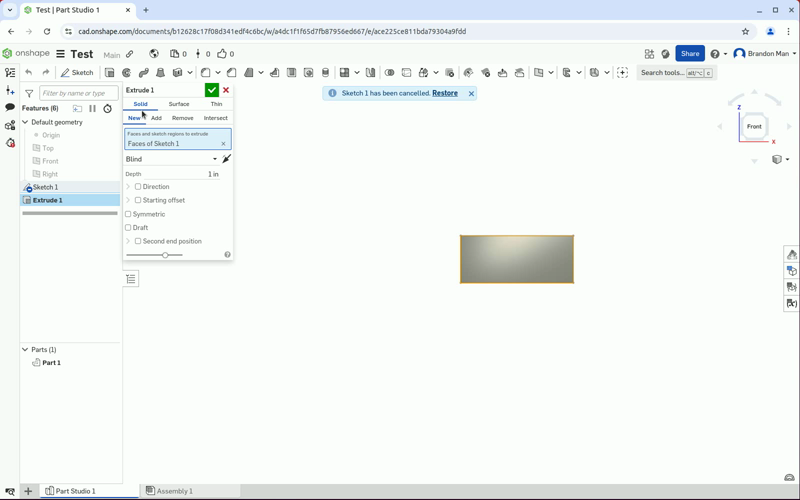
mouse_move(137, 120)
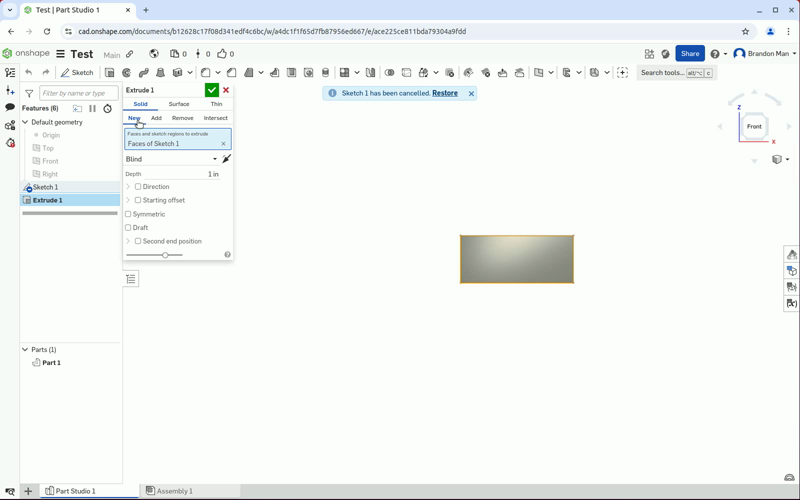
click(137, 120)
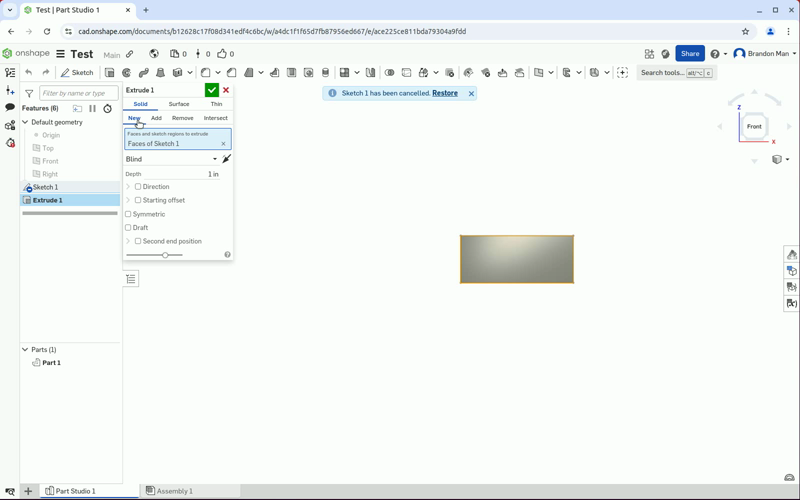
key(tab, 4)
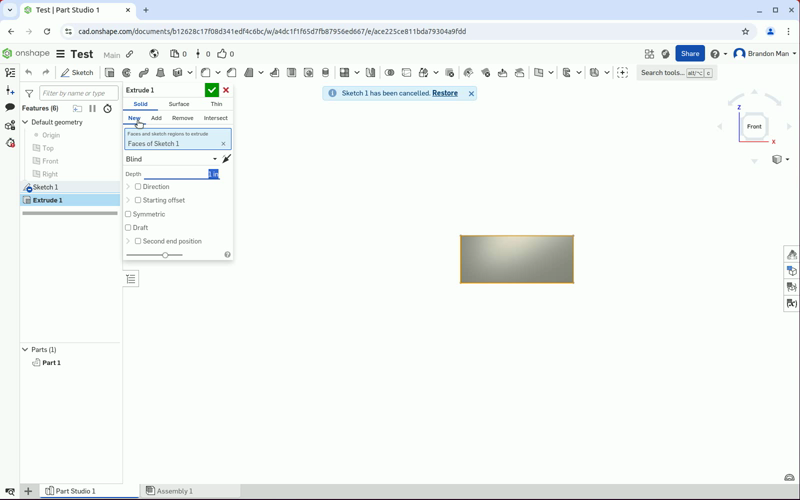
text(1.685)
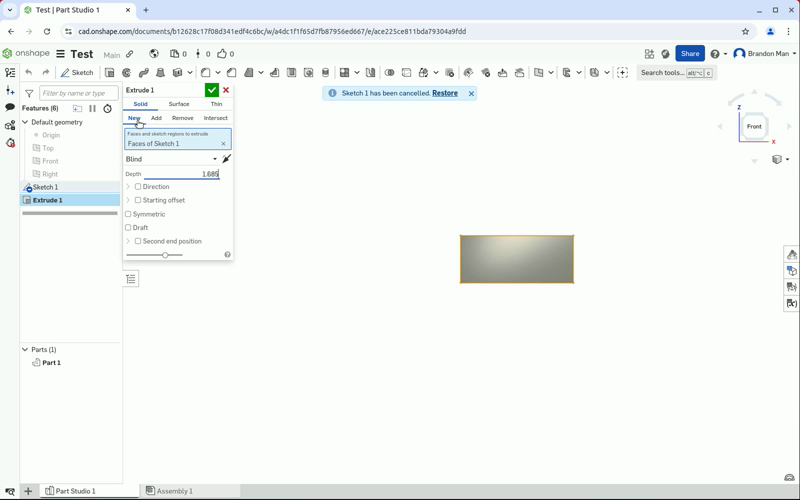
key(enter)
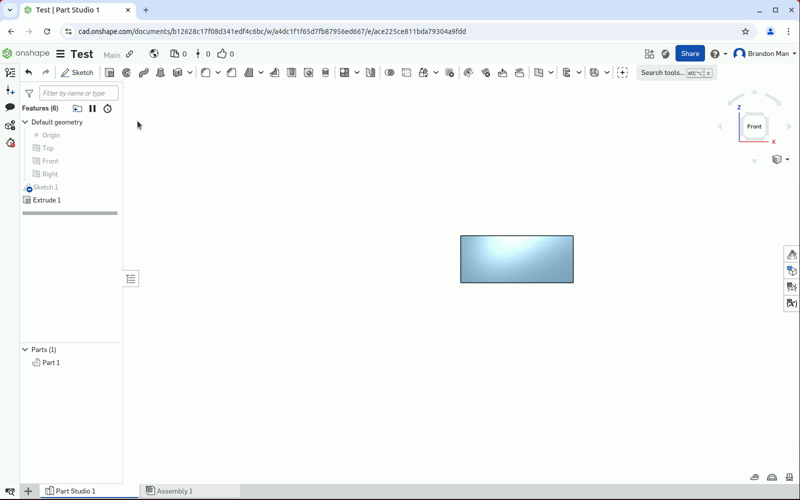
key(shift+h)
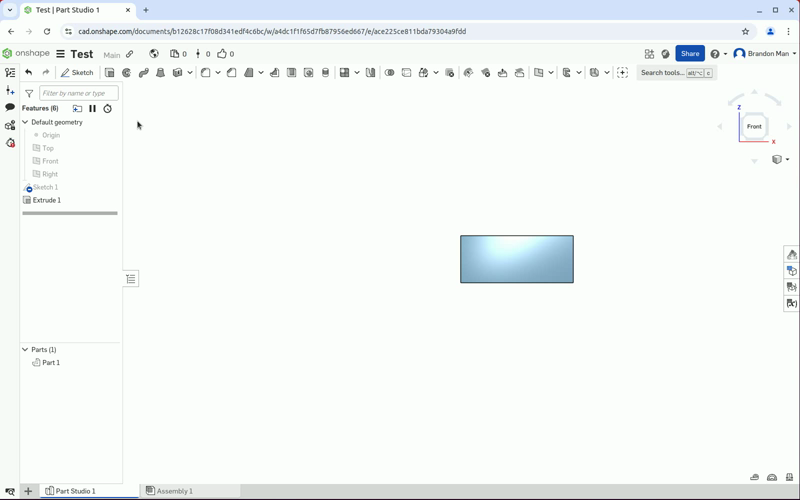
key(shift+h)
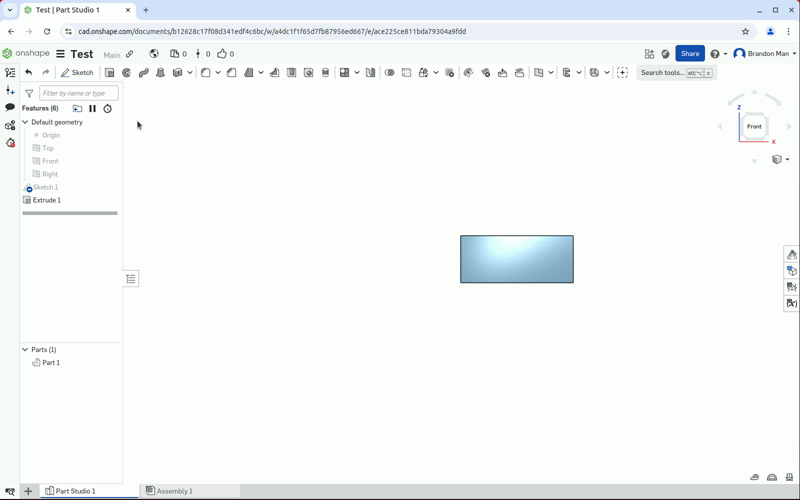
mouse_move(73, 189)
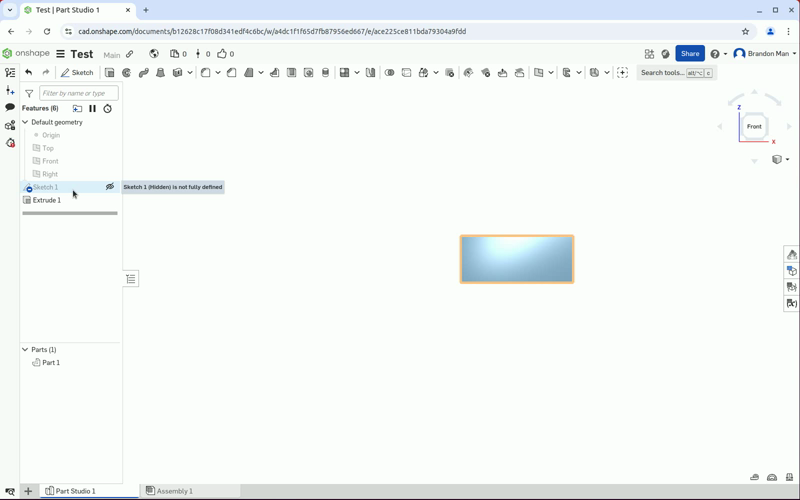
click(73, 189)
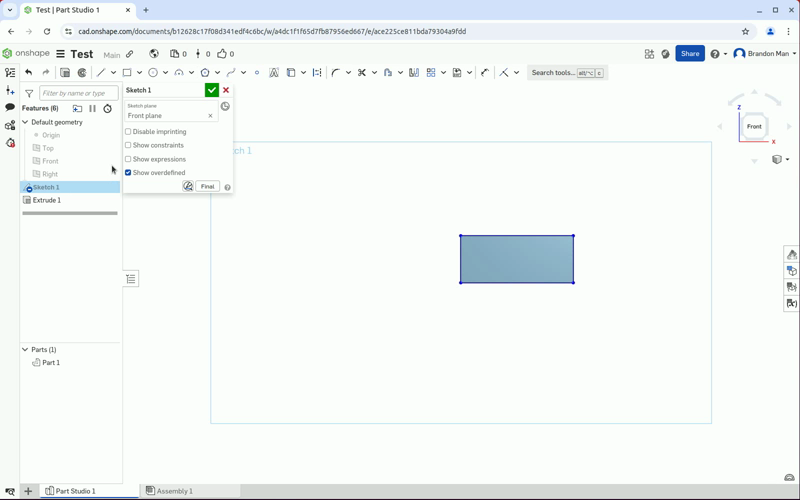
mouse_move(229, 92)
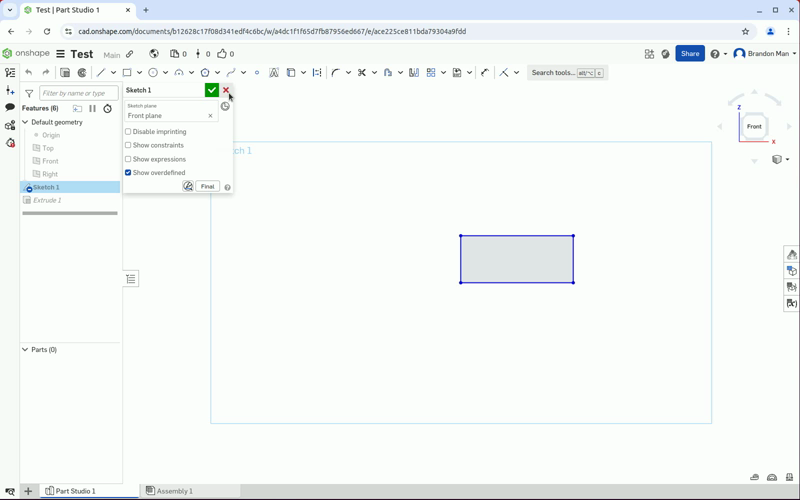
click(229, 92)
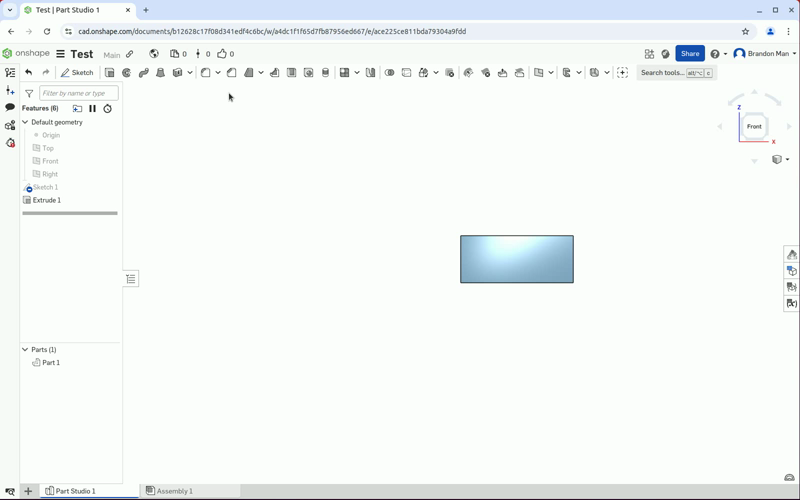
mouse_move(541, 75)
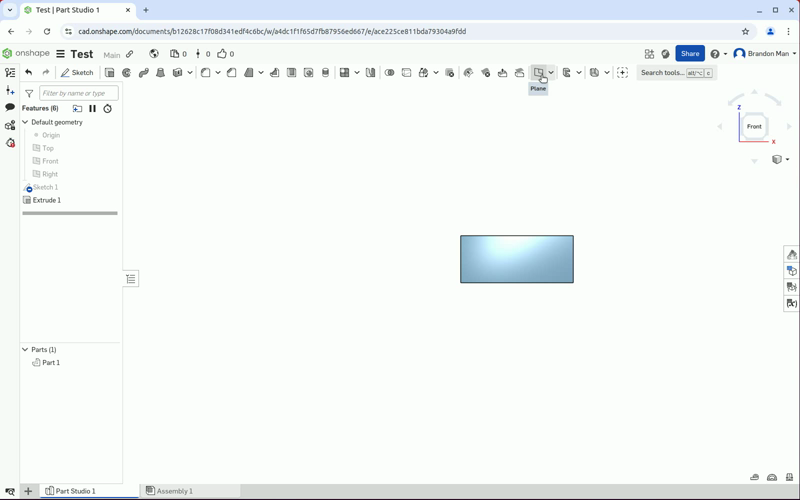
click(541, 75)
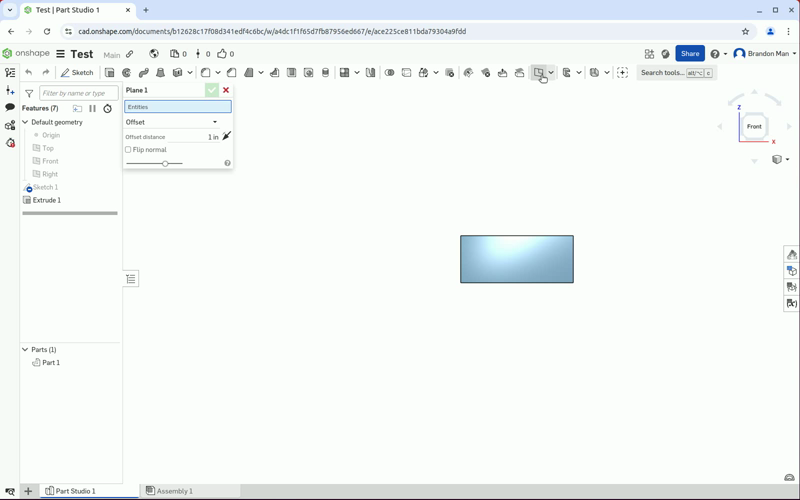
mouse_move(73, 163)
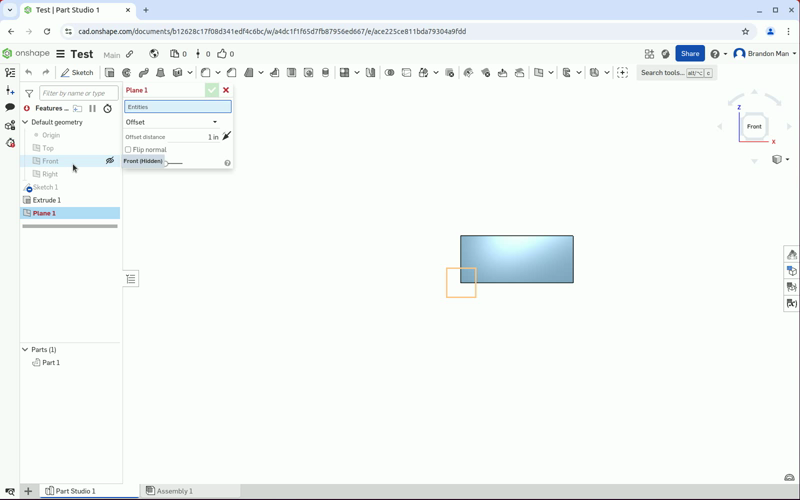
click(73, 163)
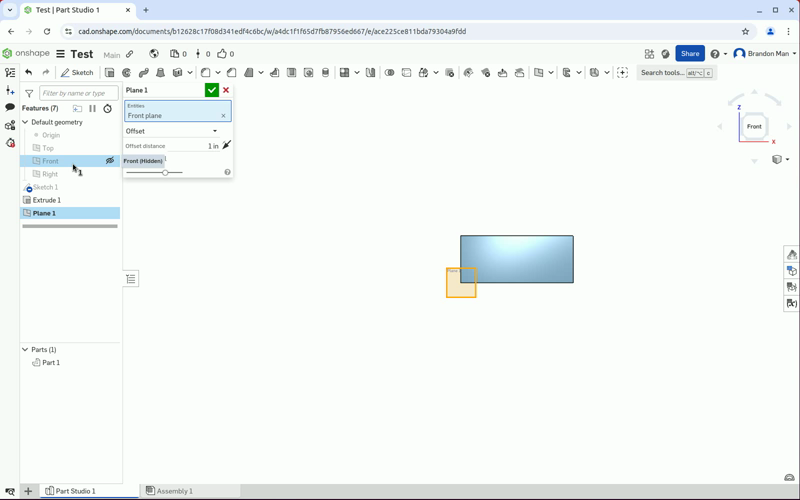
key(tab, 2)
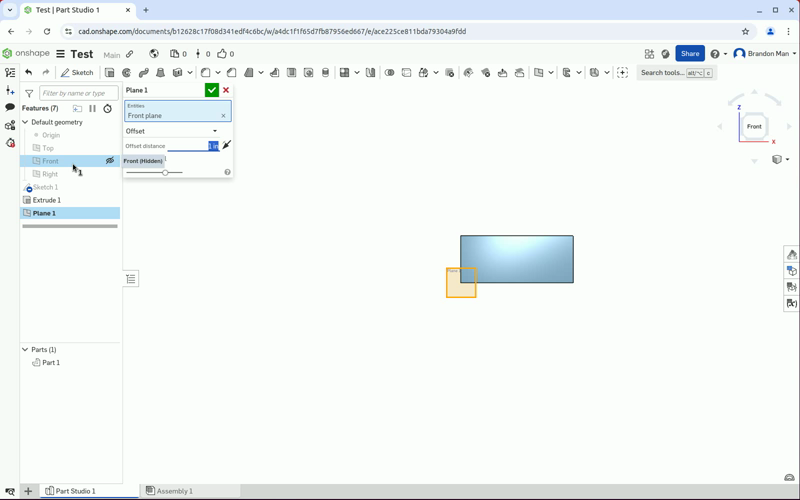
text(1.695)
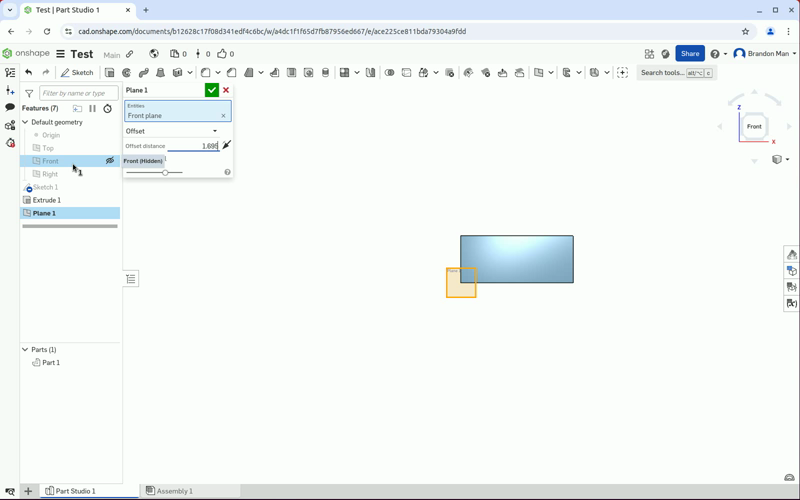
key(enter, 2)
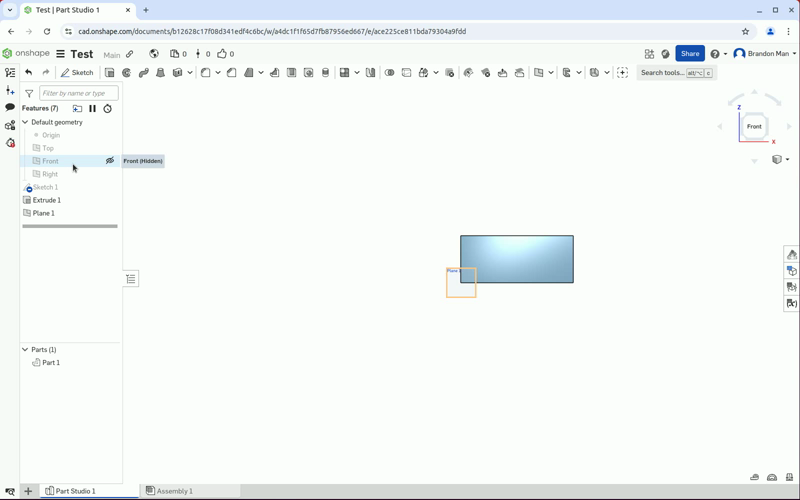
key(shift+s)
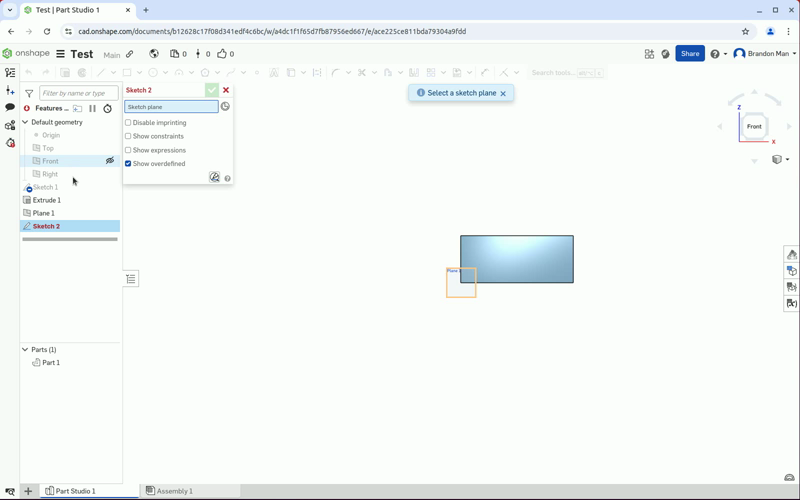
mouse_move(73, 215)
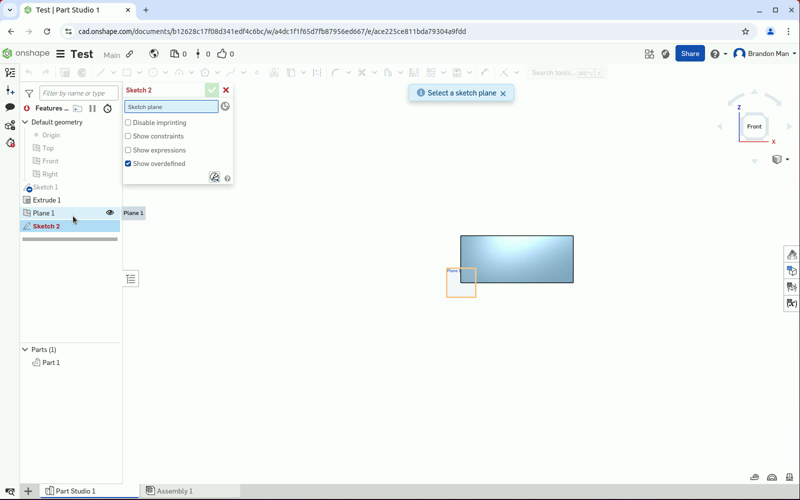
click(73, 215)
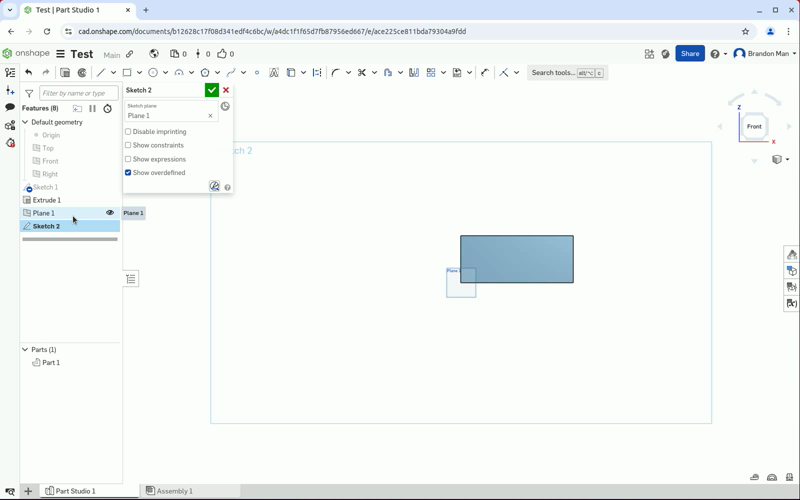
mouse_move(73, 352)
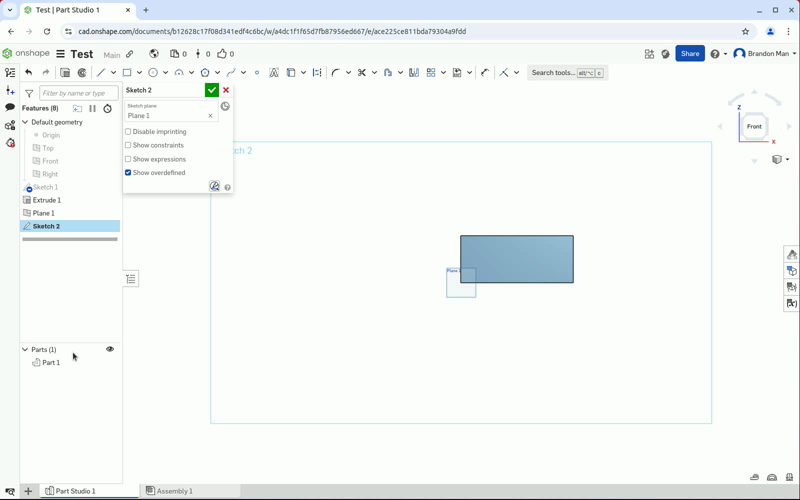
key(y)
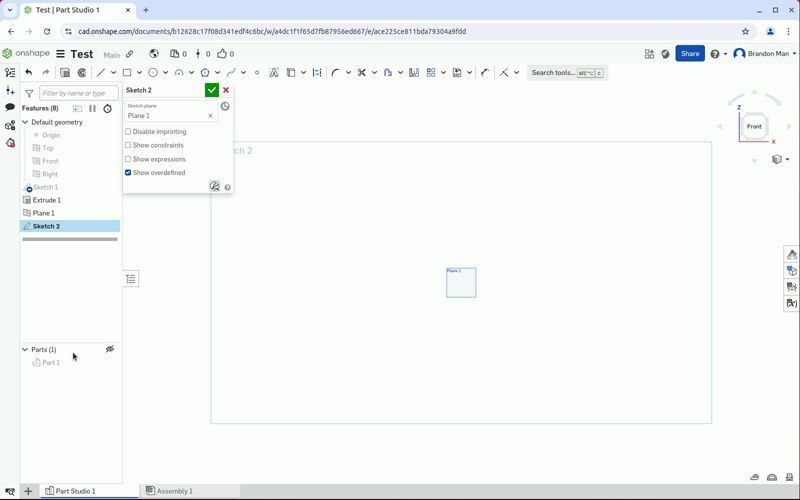
key(c)
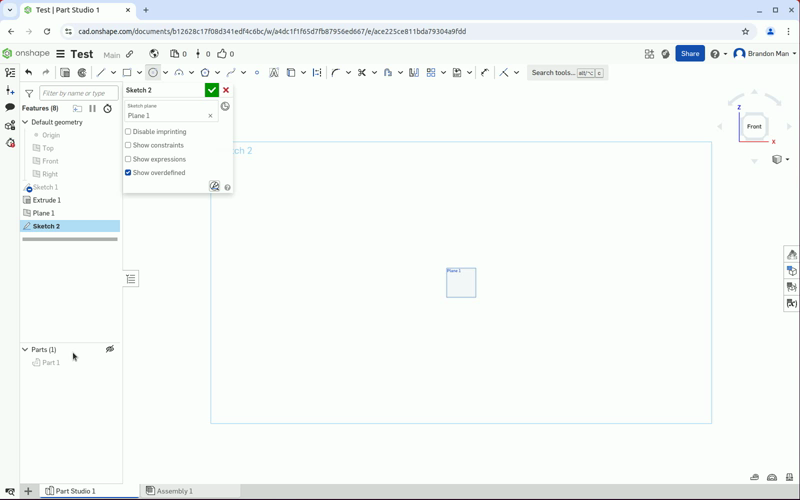
key_down(shift)
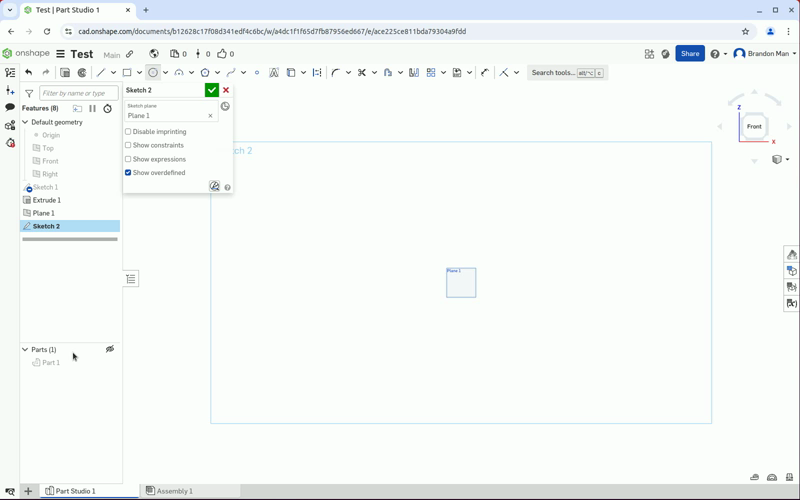
mouse_move(481, 261)
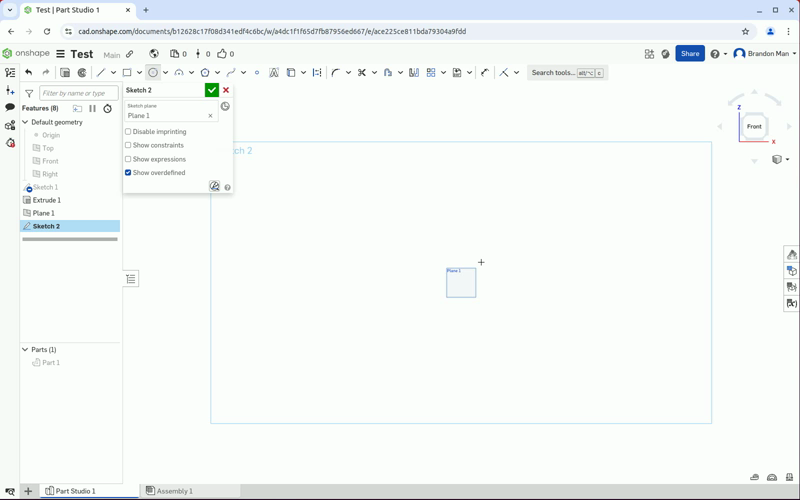
click(481, 261)
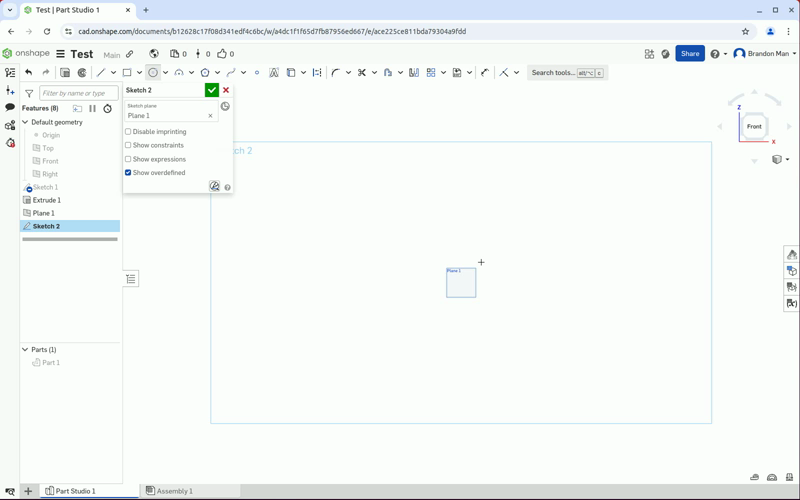
key_up(shift)
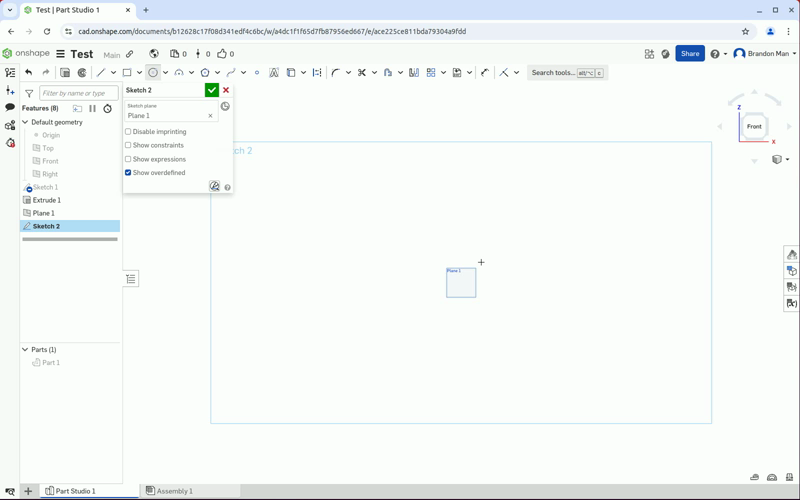
mouse_move(492, 261)
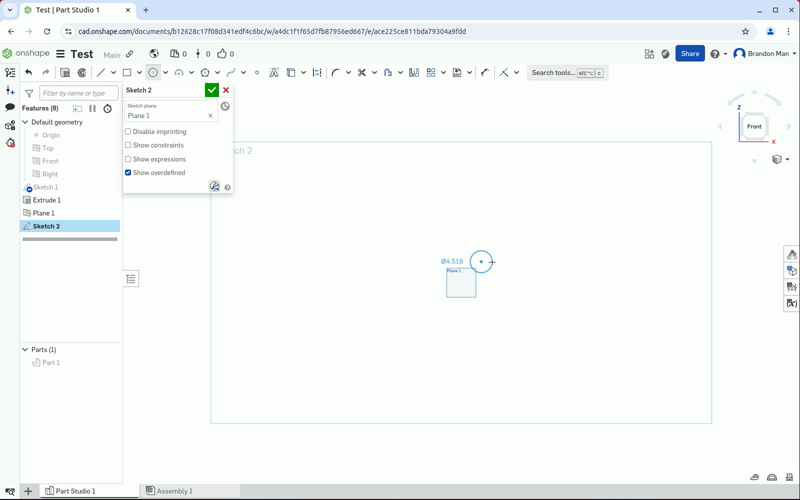
click(492, 261)
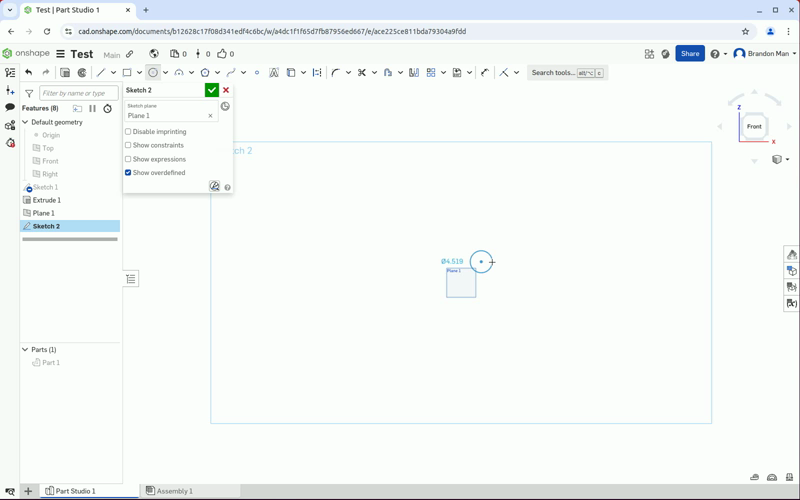
key(esc)
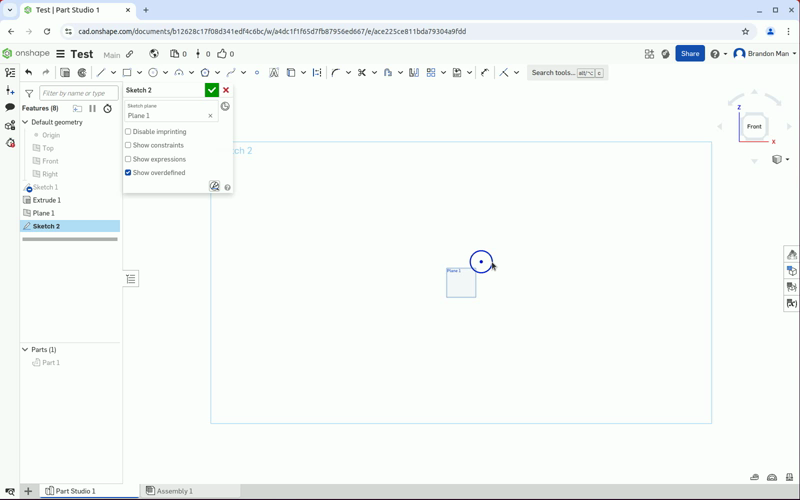
mouse_move(475, 263)
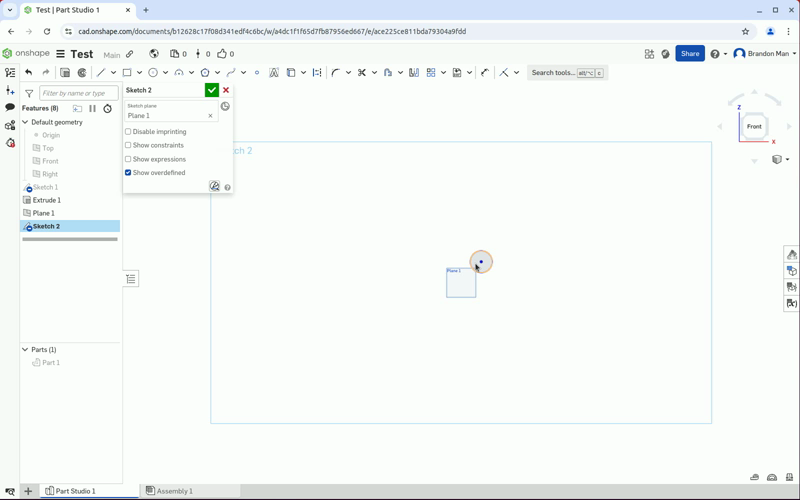
scroll(6)
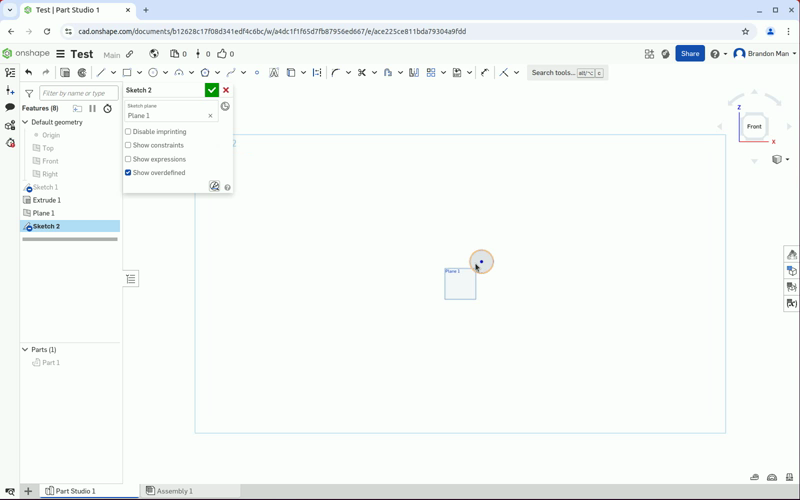
scroll(6)
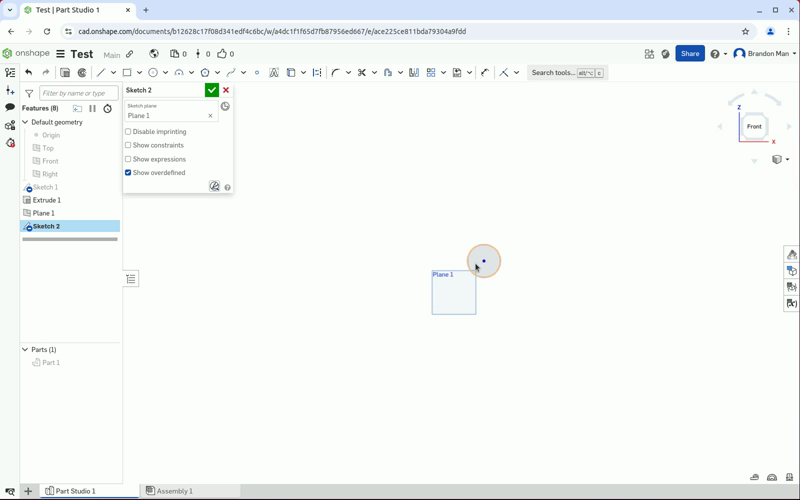
scroll(6)
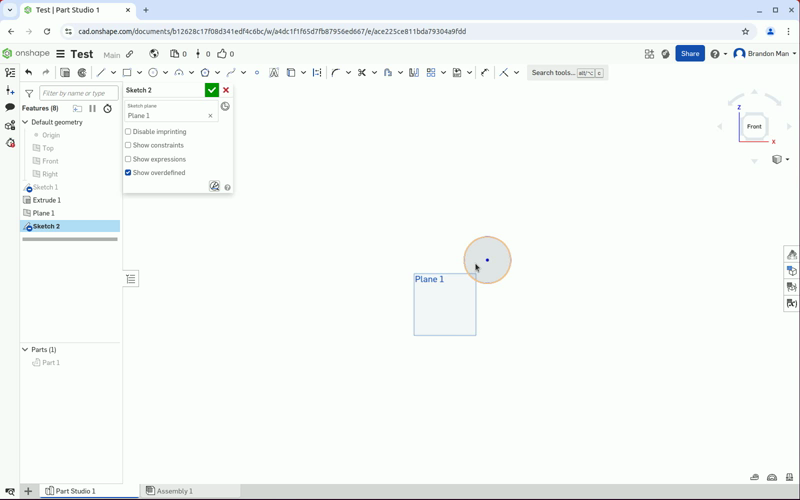
scroll(6)
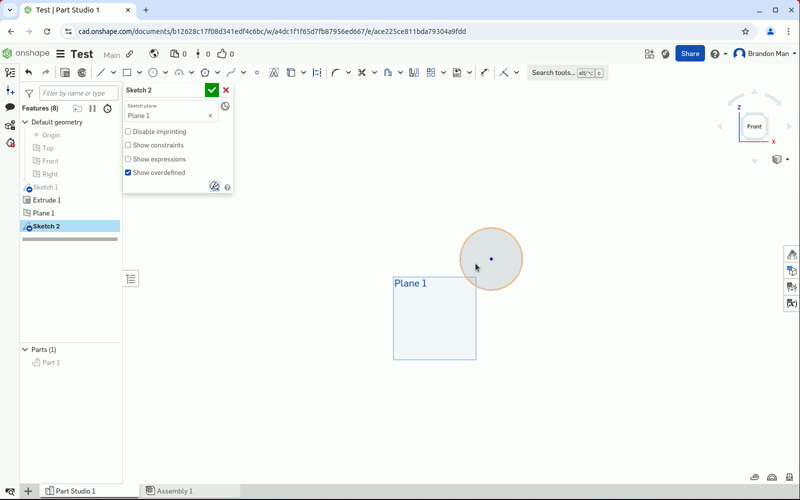
scroll(6)
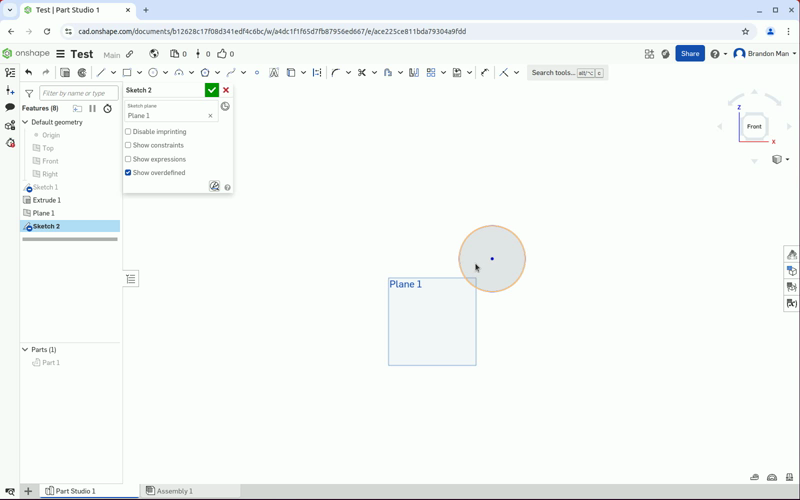
scroll(6)
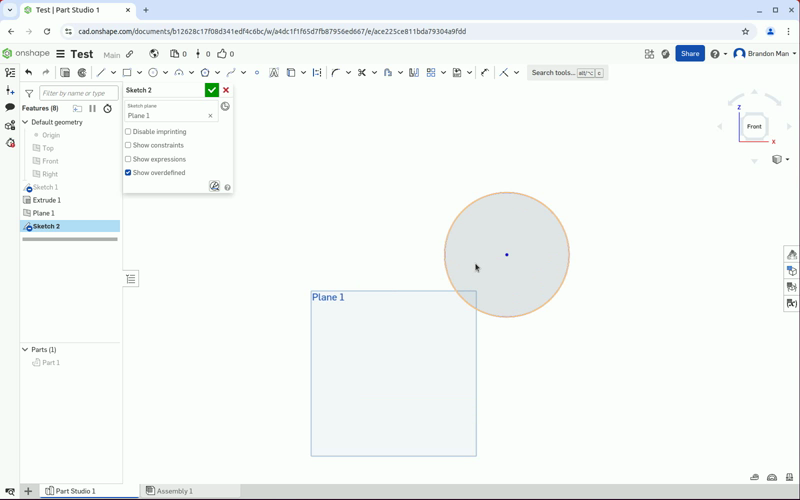
scroll(6)
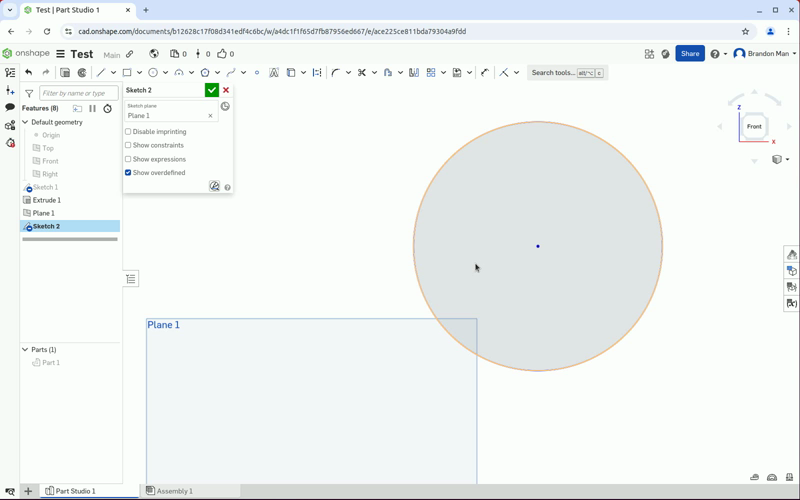
click(475, 263)
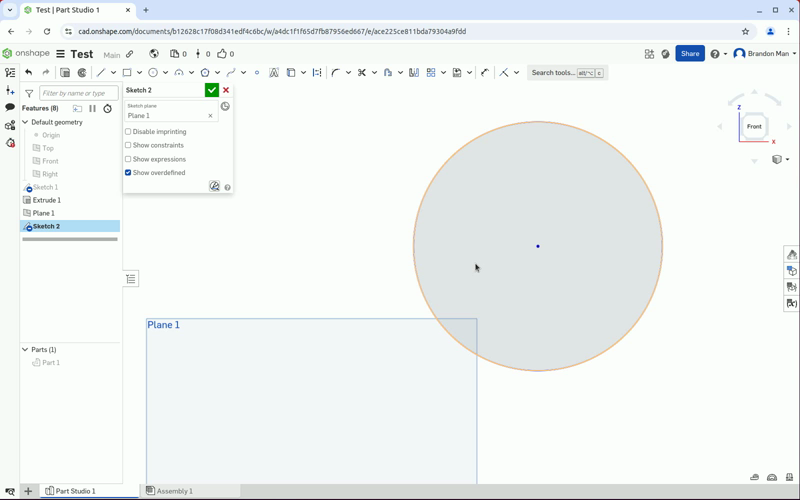
scroll(-6)
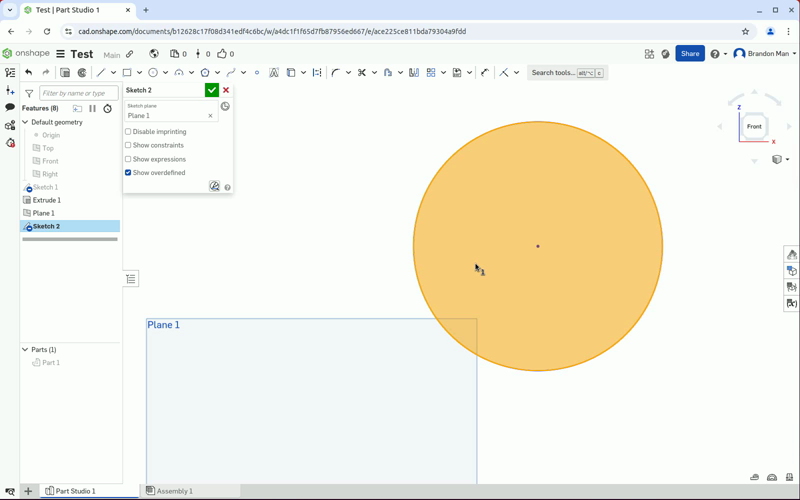
scroll(-6)
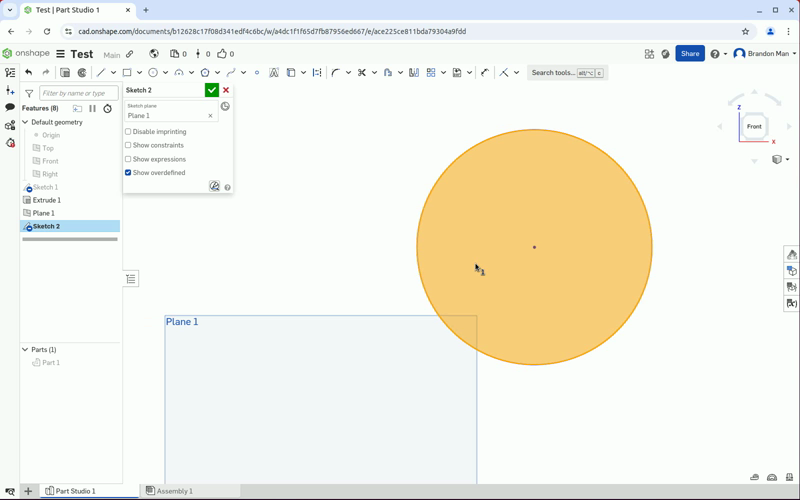
scroll(-6)
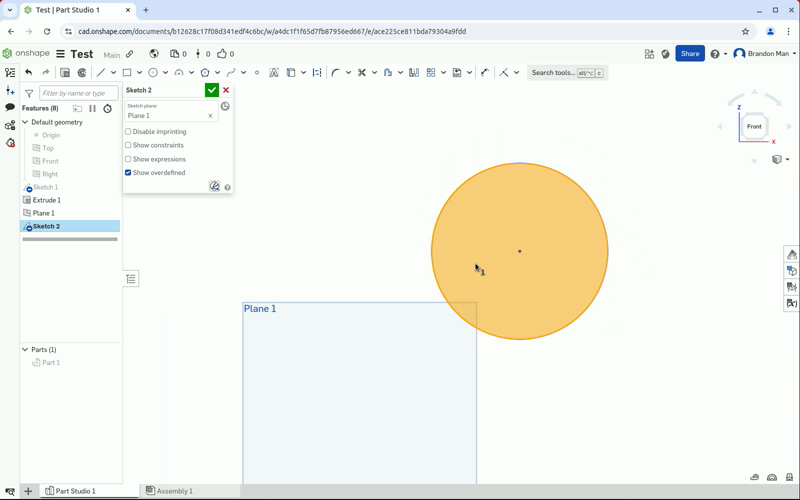
scroll(-6)
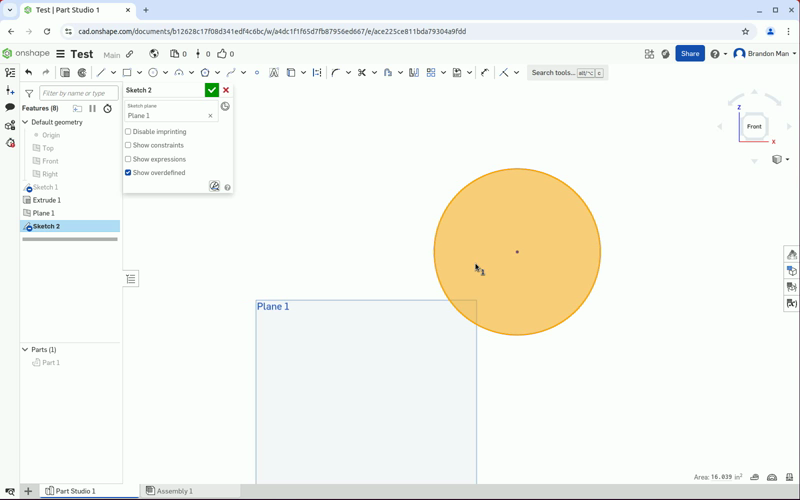
scroll(-6)
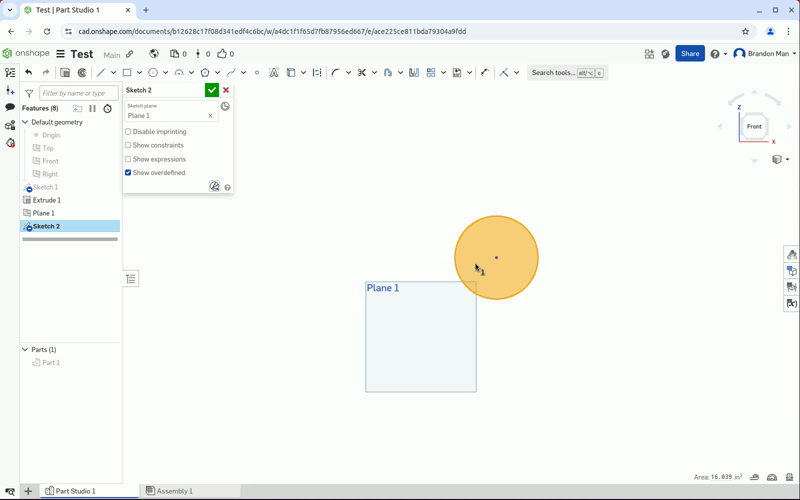
scroll(-6)
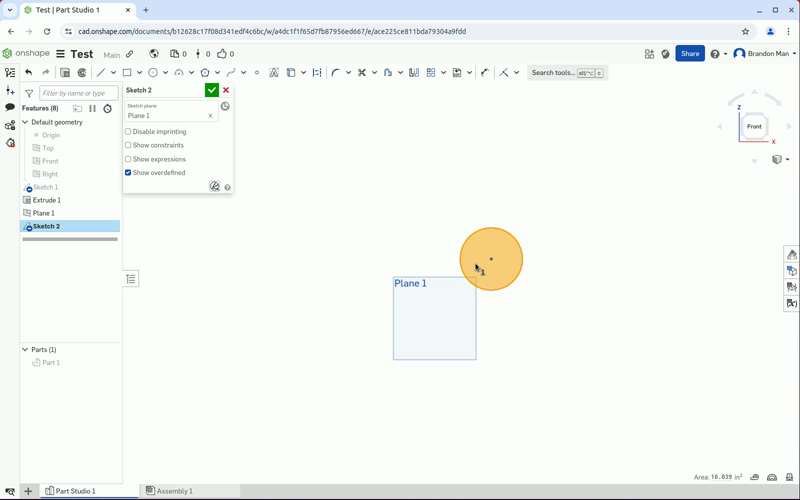
scroll(-6)
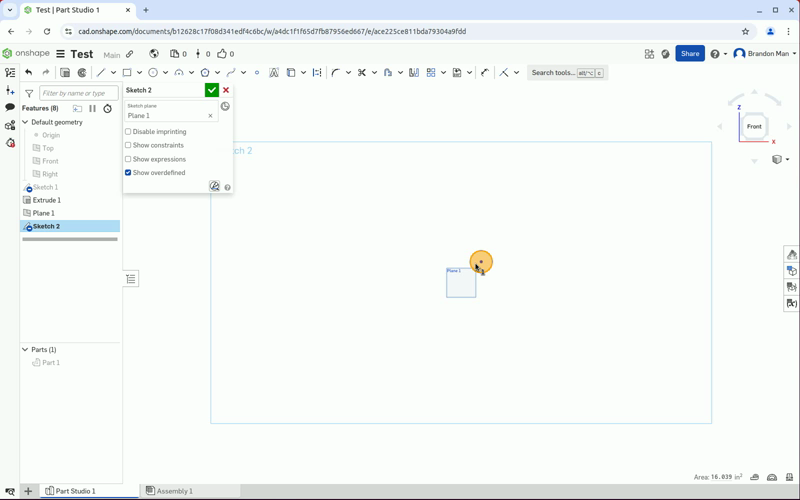
mouse_move(73, 352)
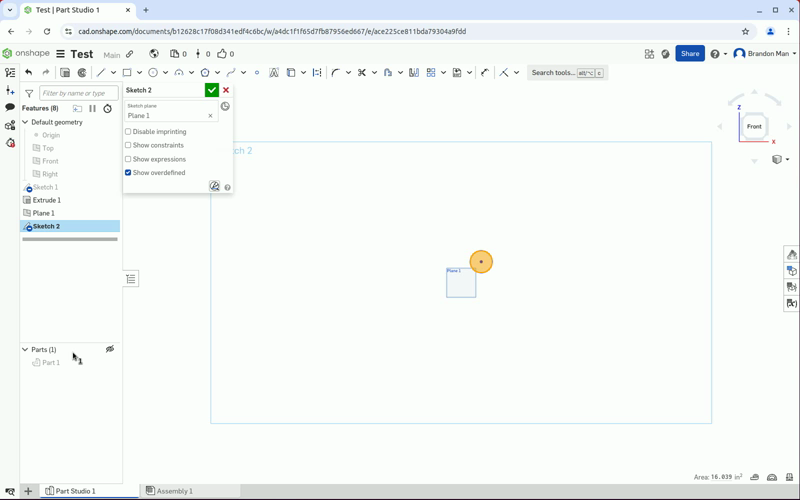
key(shift+y)
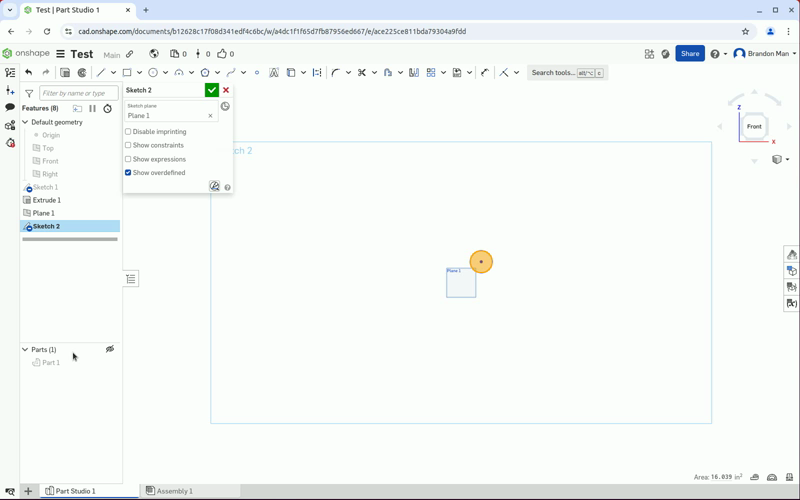
key(shift+e)
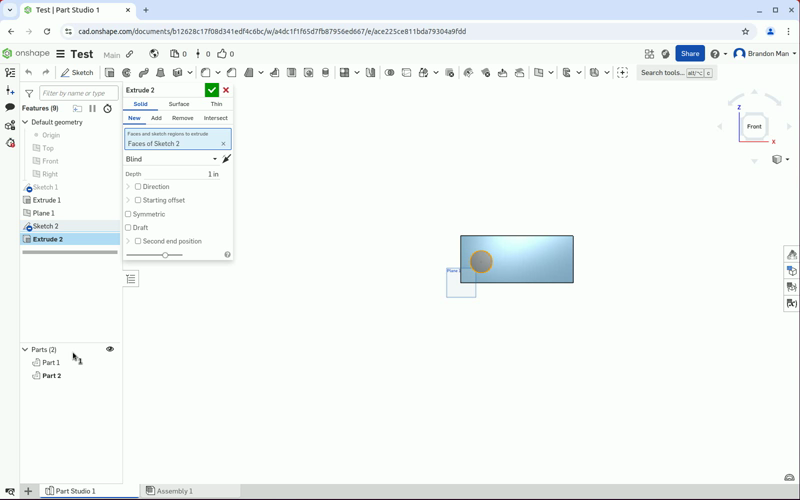
mouse_move(143, 106)
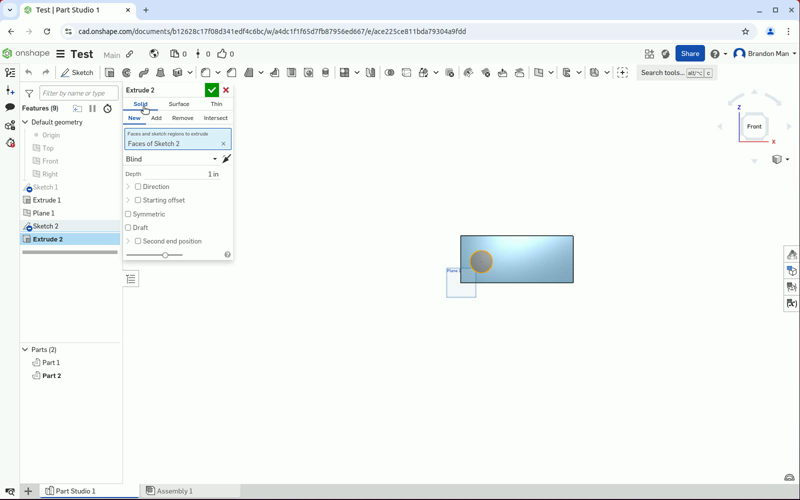
click(143, 106)
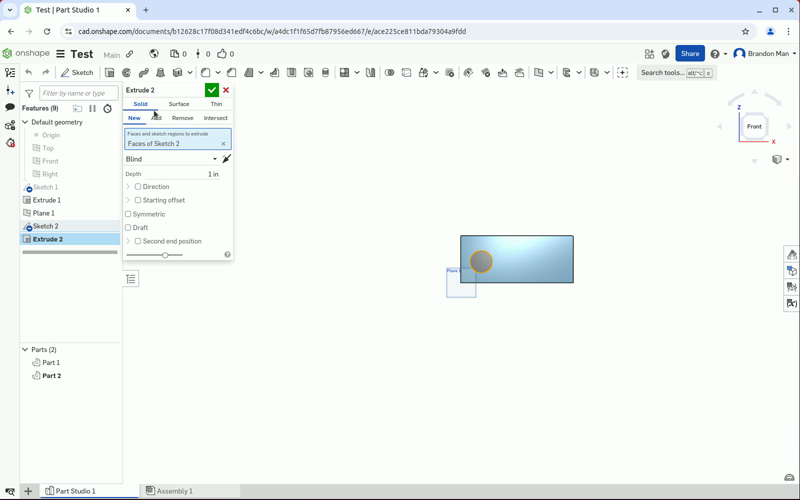
mouse_move(186, 120)
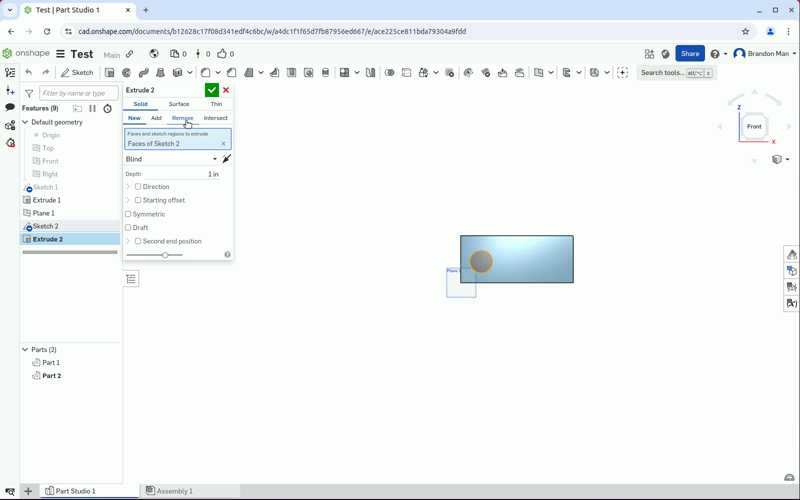
click(186, 120)
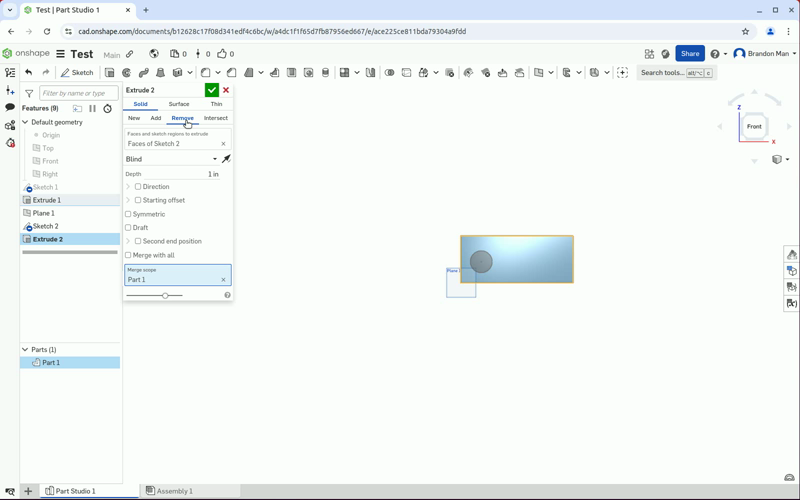
key(tab, 4)
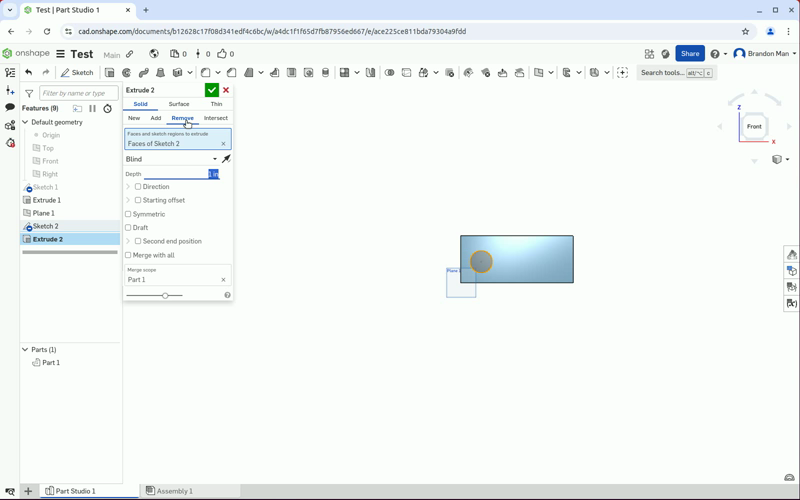
text(2.166)
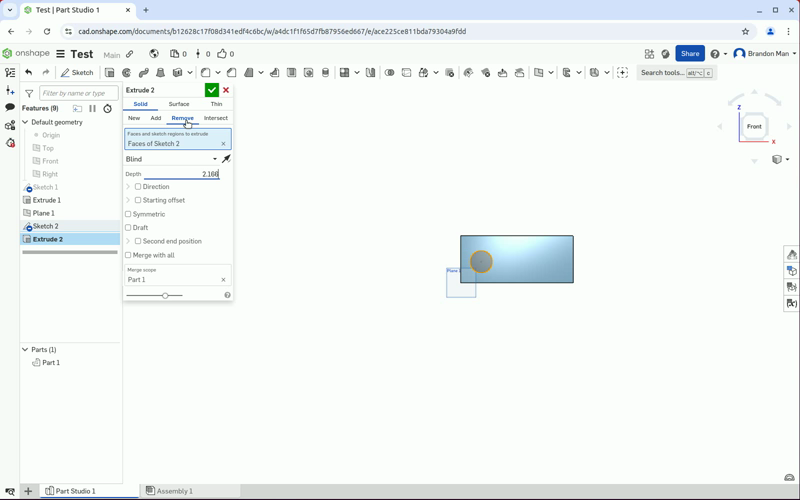
key(tab, 6)
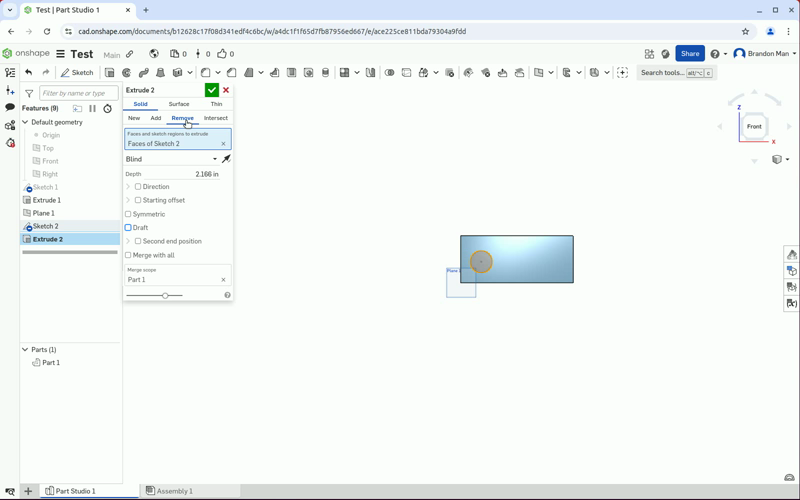
key(space)
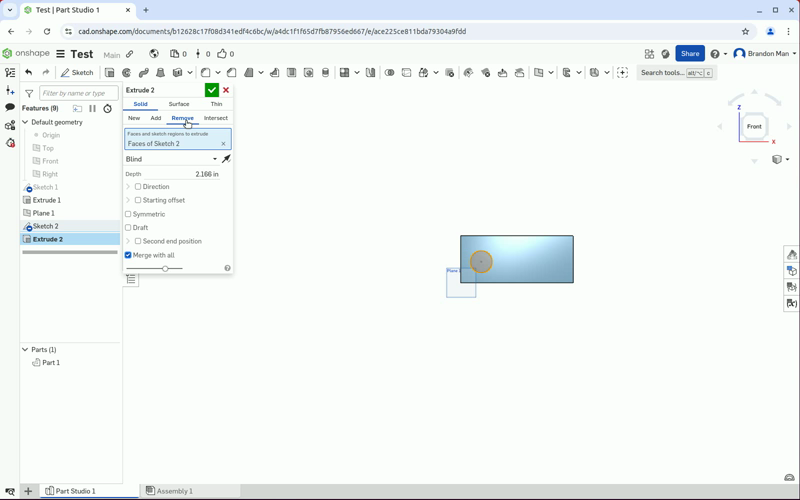
key(enter)
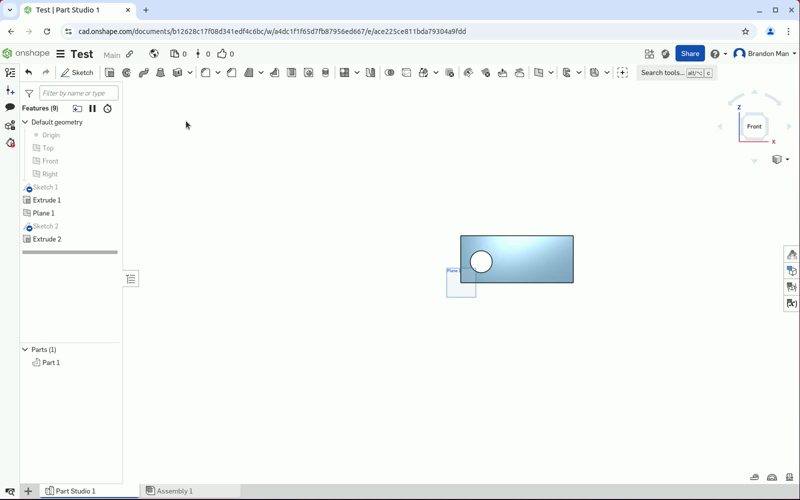
key(shift+h)
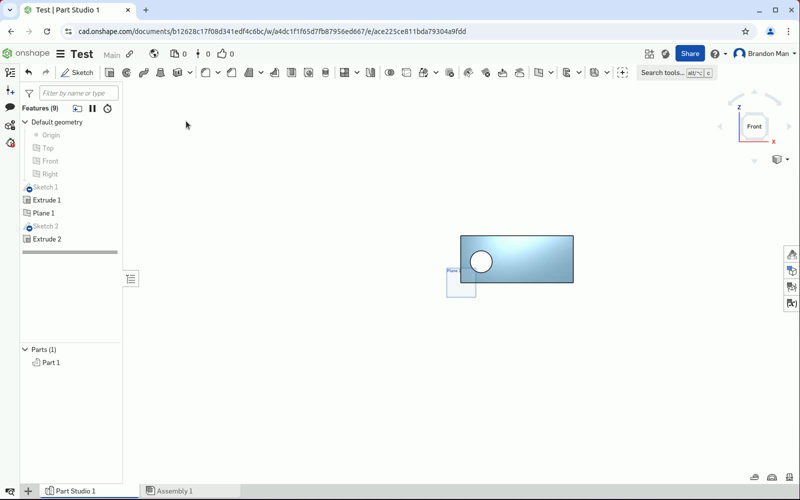
key(shift+h)
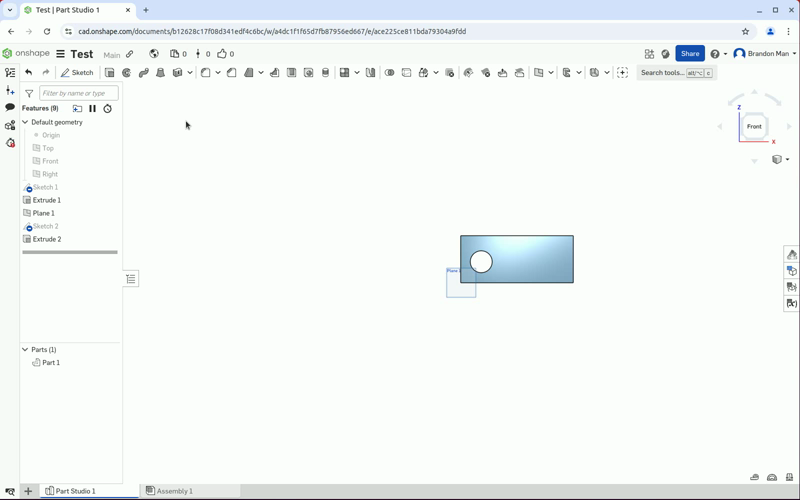
mouse_move(73, 189)
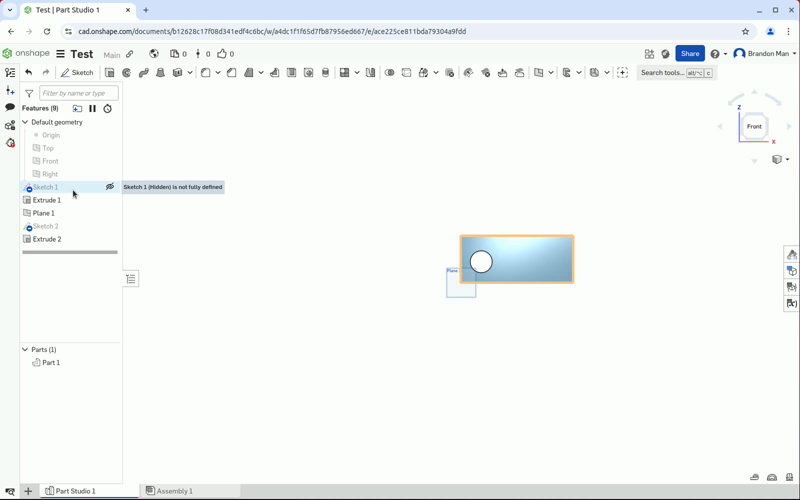
click(73, 189)
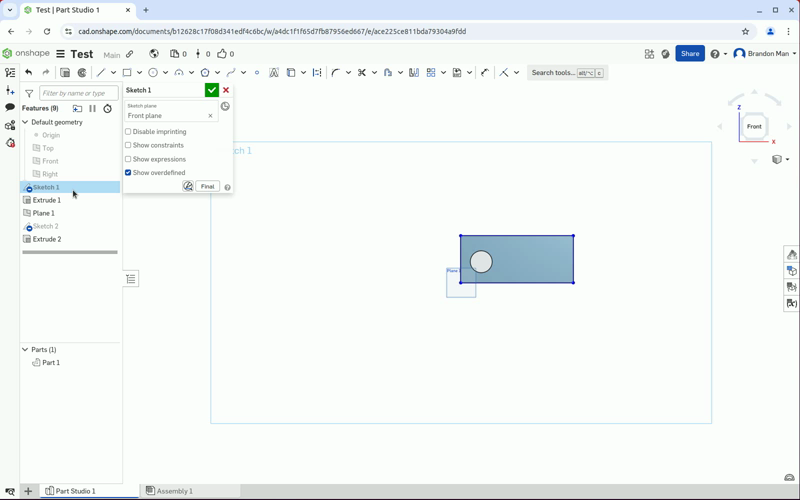
mouse_move(229, 92)
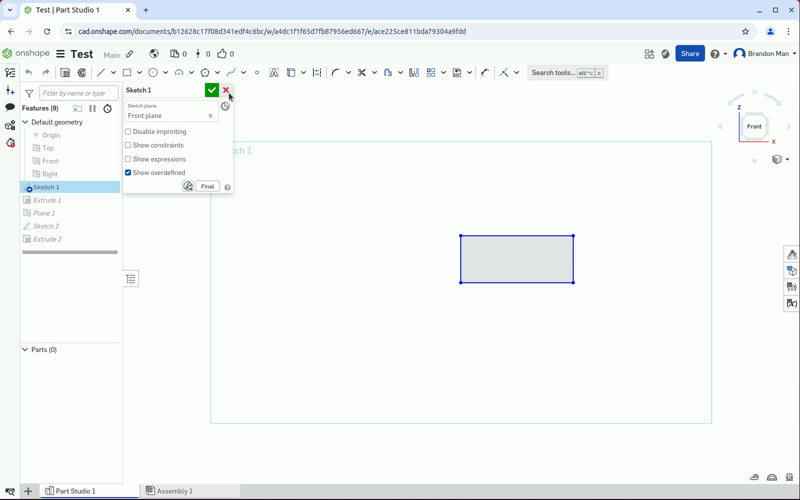
click(229, 92)
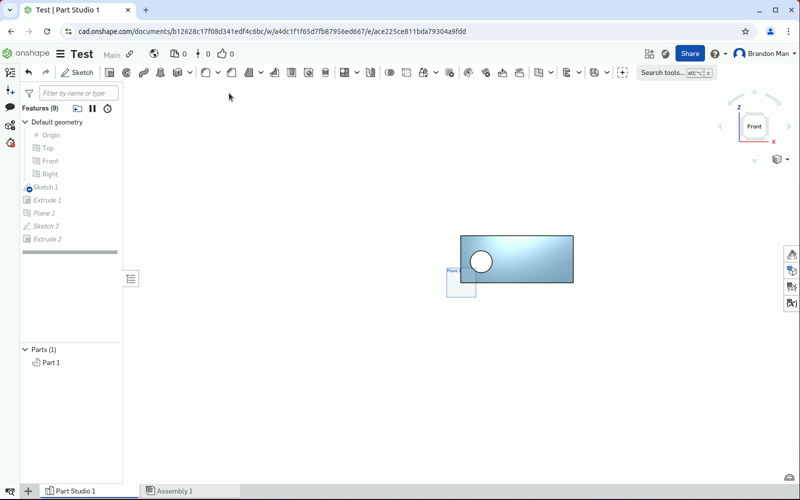
key(shift+s)
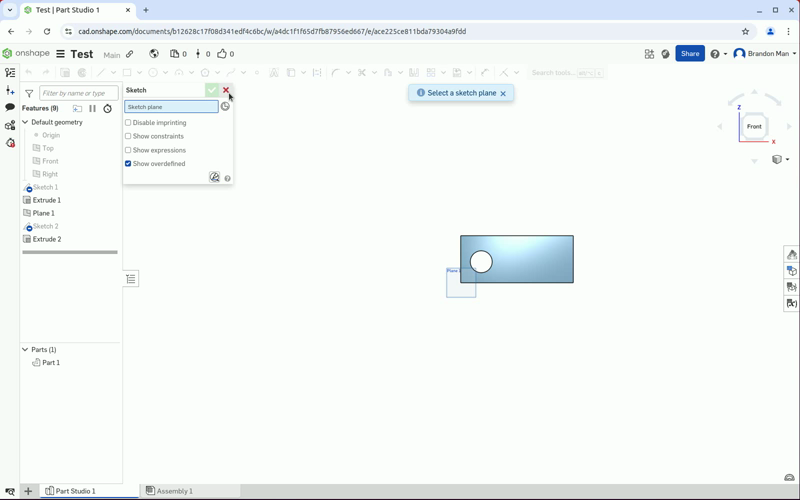
mouse_move(73, 215)
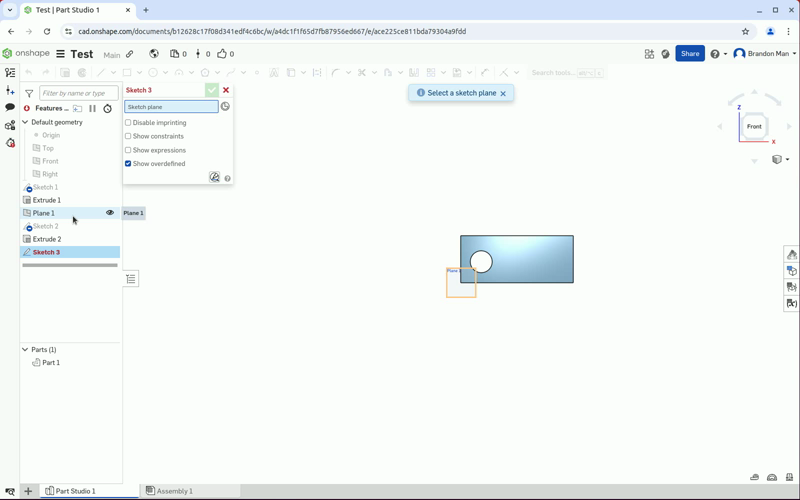
click(73, 215)
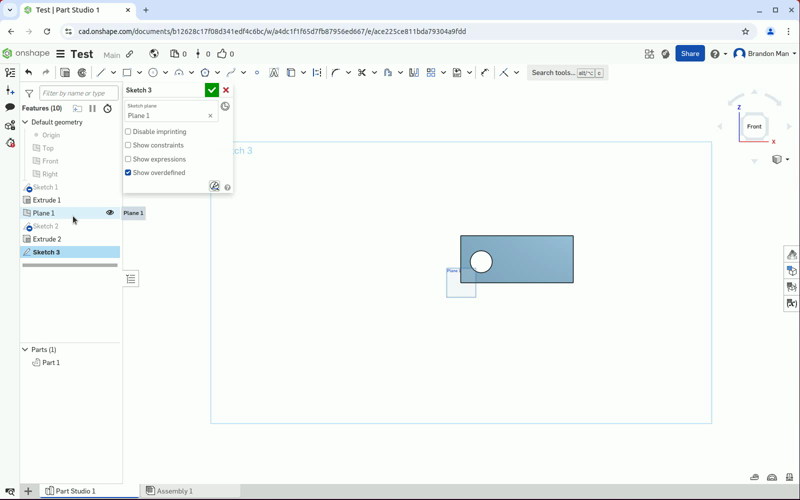
mouse_move(73, 352)
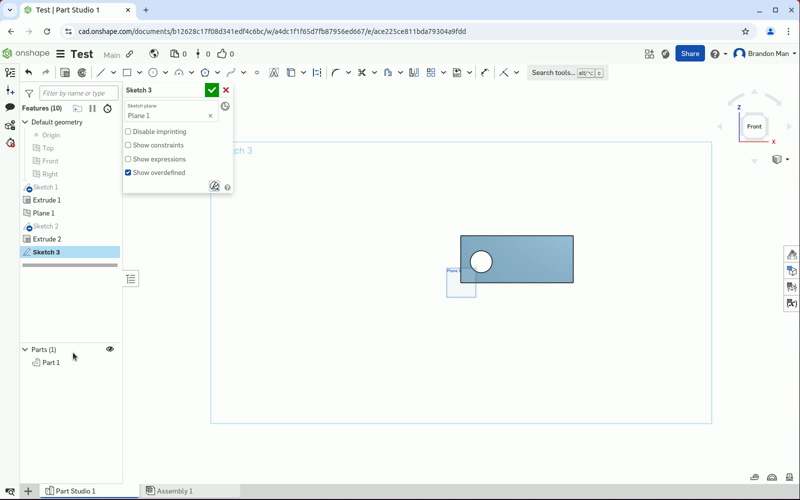
key(y)
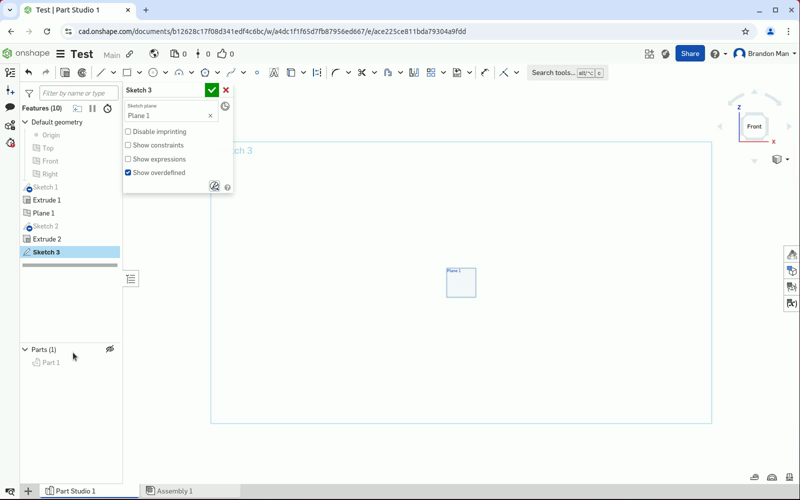
key(c)
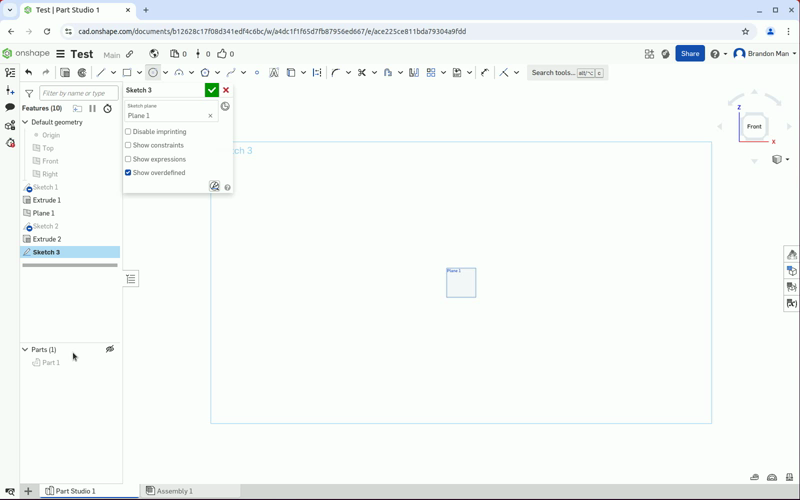
key_down(shift)
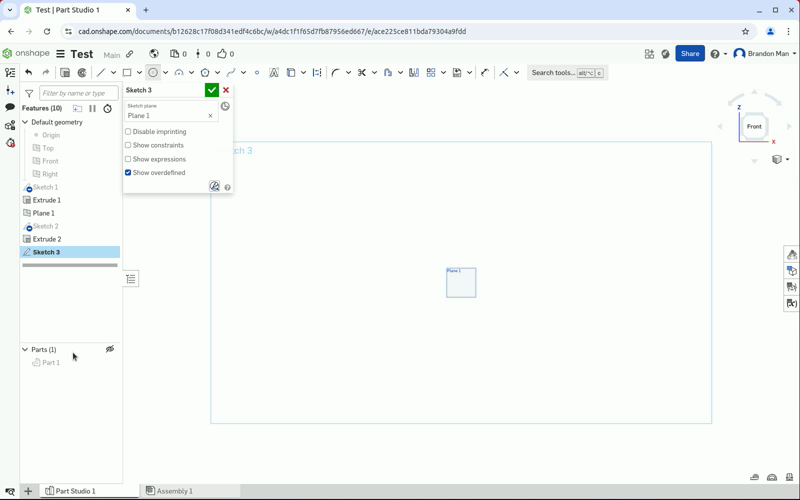
mouse_move(554, 261)
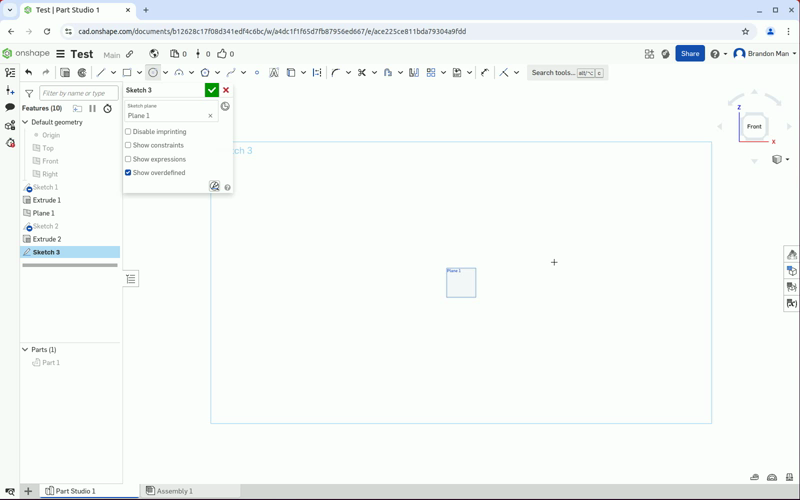
click(554, 261)
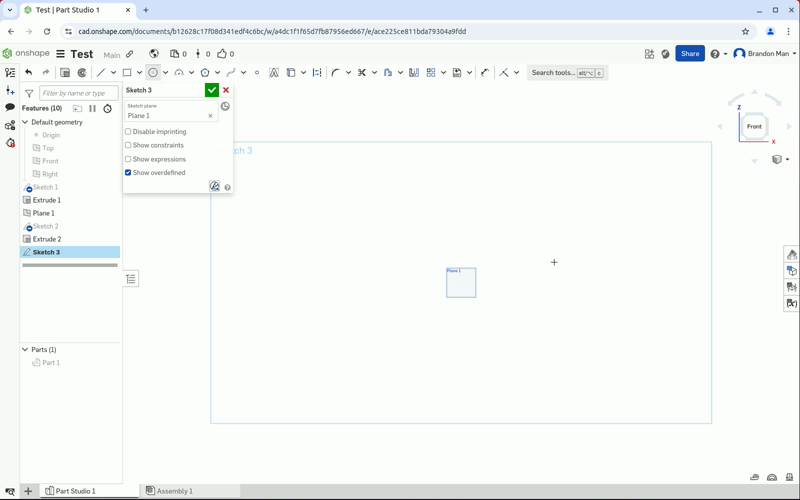
key_up(shift)
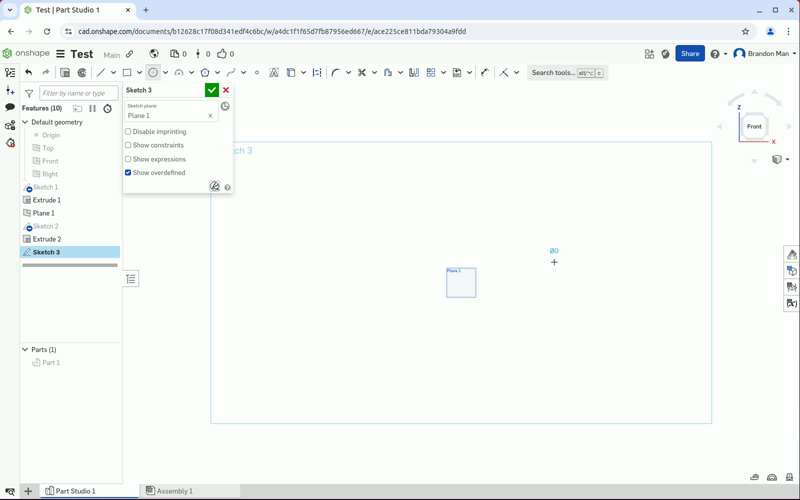
mouse_move(564, 261)
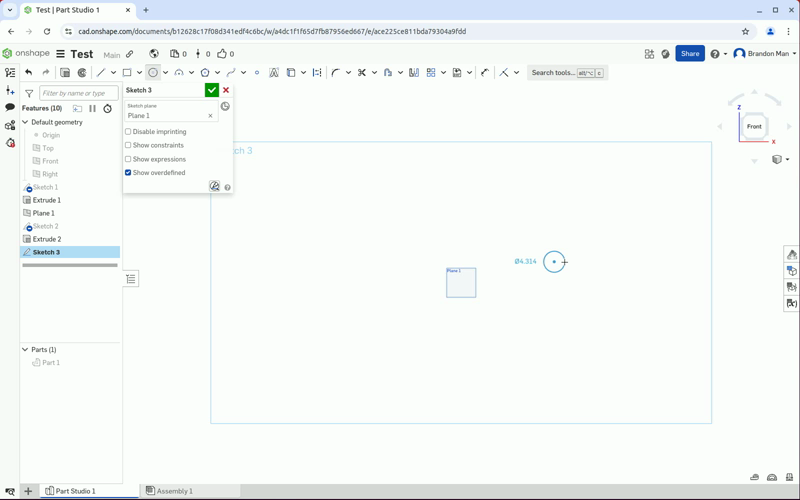
click(564, 261)
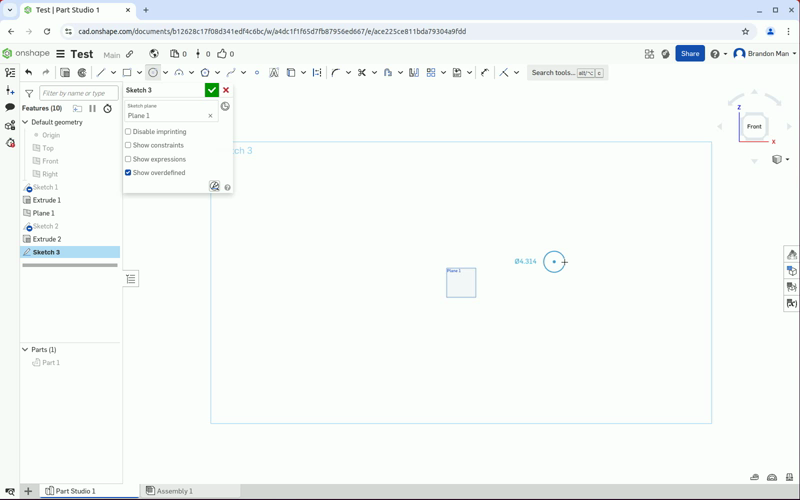
key(esc)
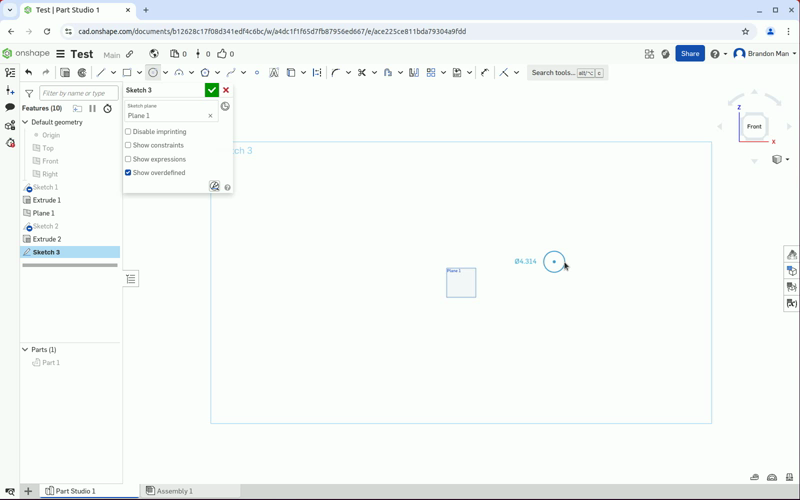
mouse_move(546, 256)
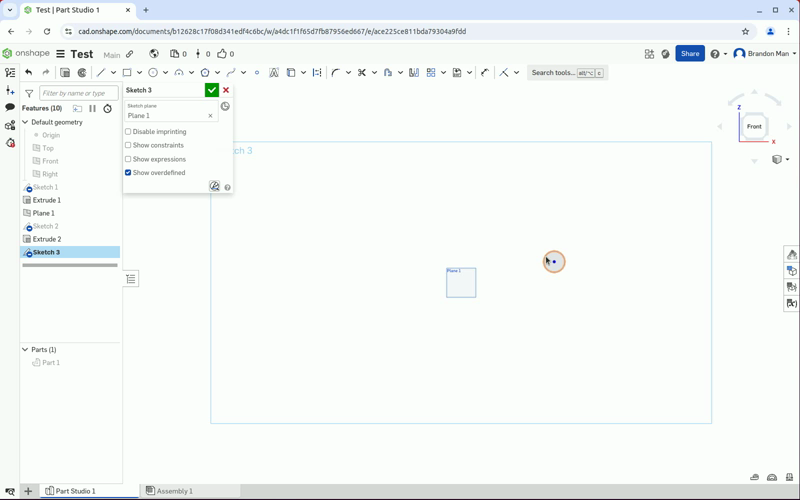
scroll(6)
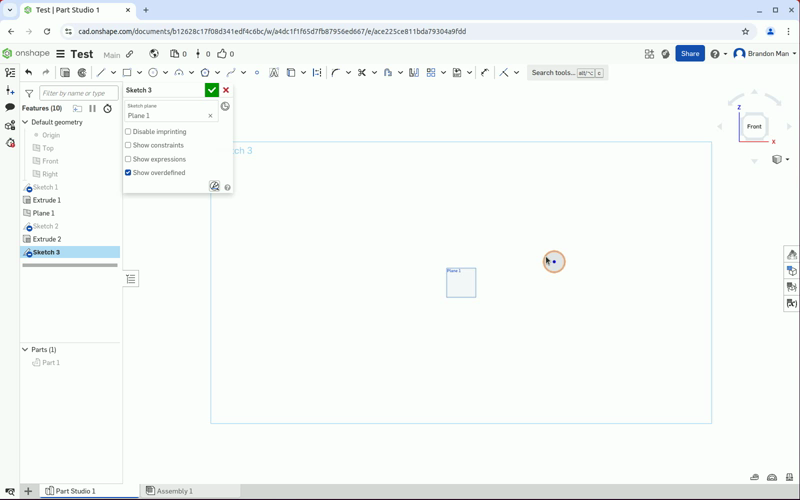
scroll(6)
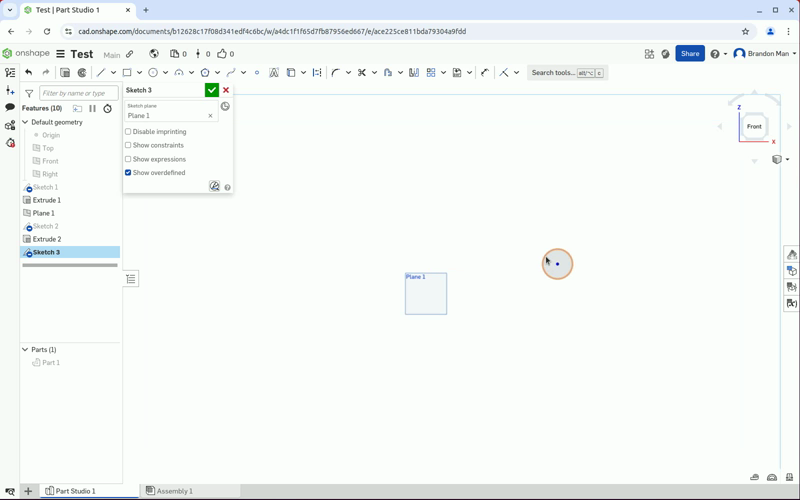
scroll(6)
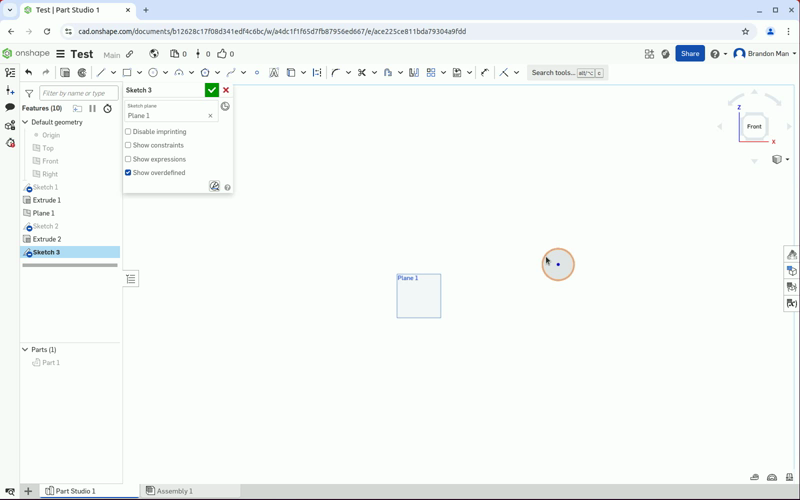
scroll(6)
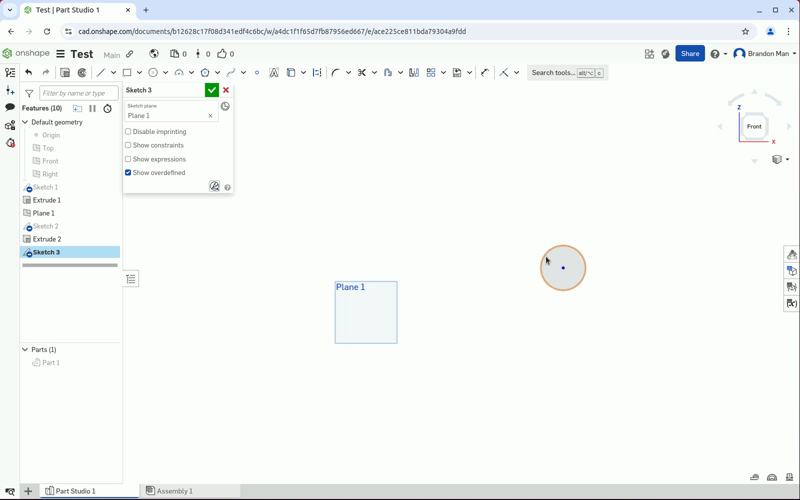
scroll(6)
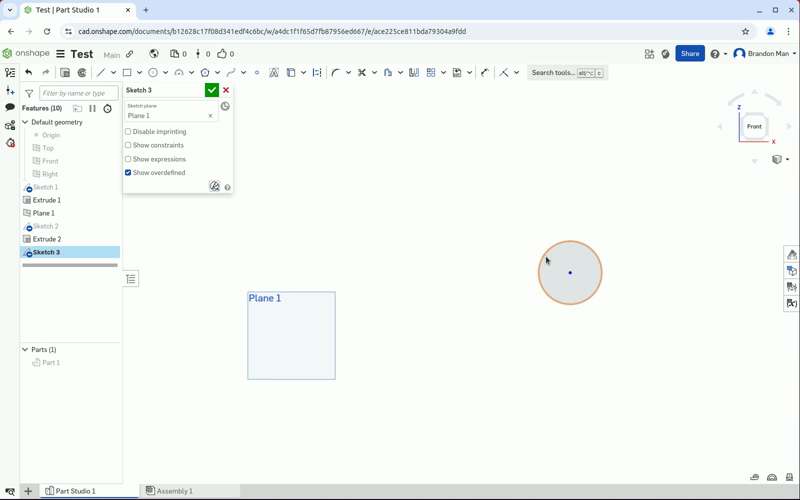
scroll(6)
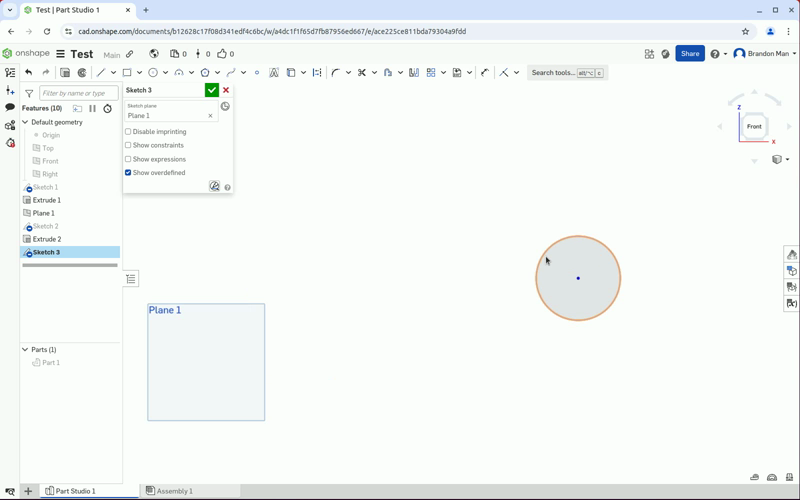
scroll(6)
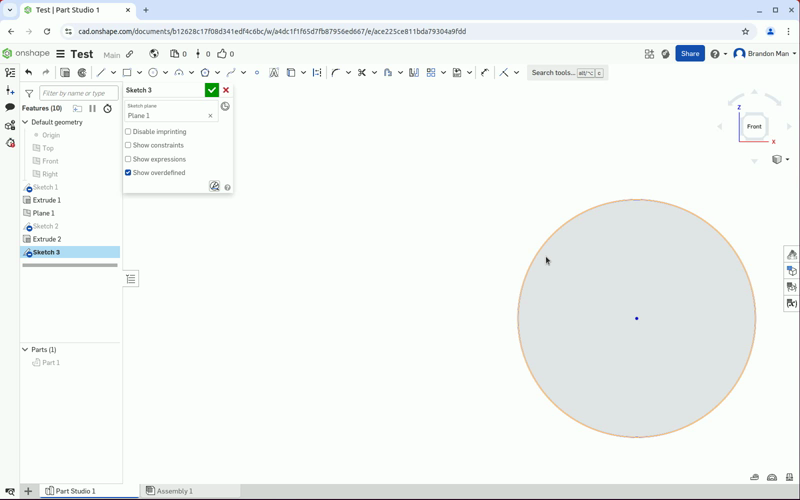
click(546, 256)
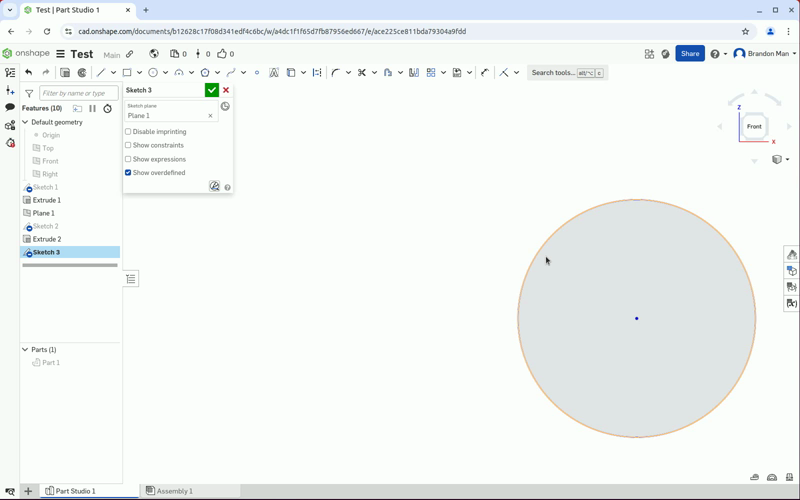
scroll(-6)
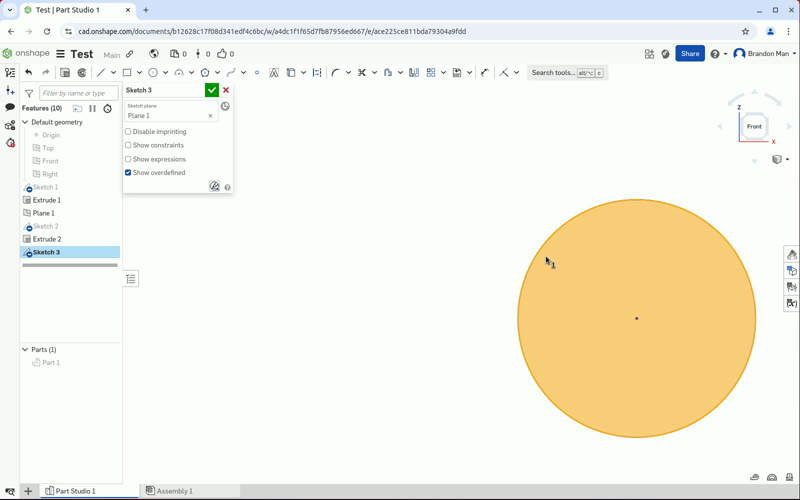
scroll(-6)
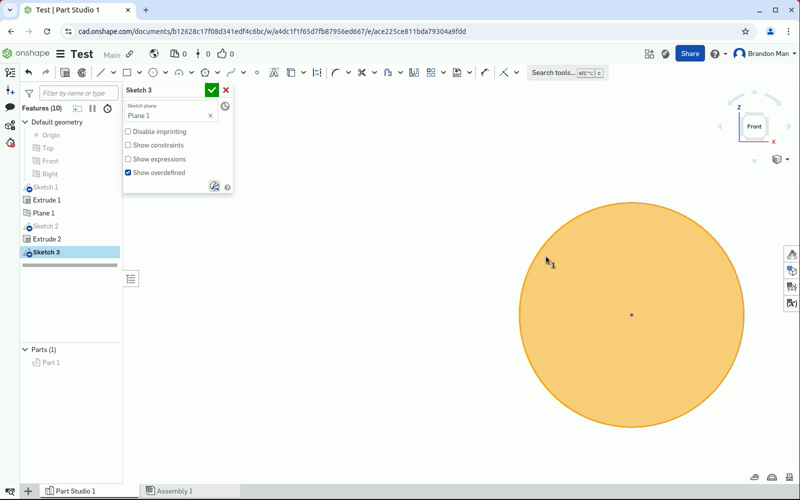
scroll(-6)
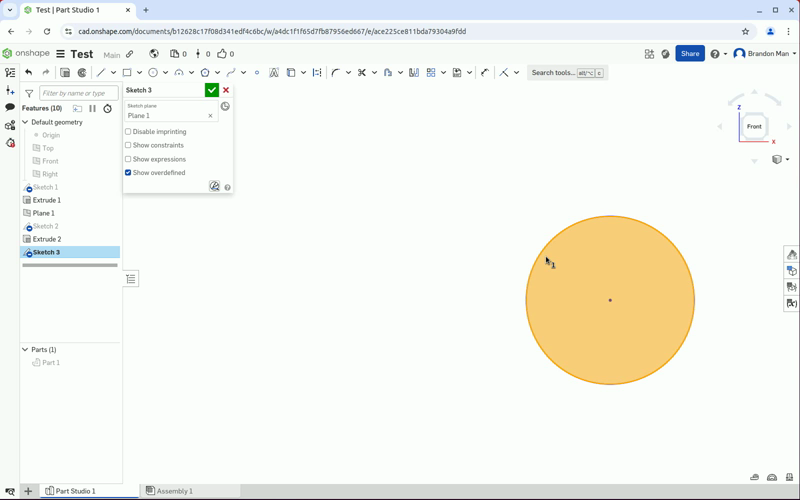
scroll(-6)
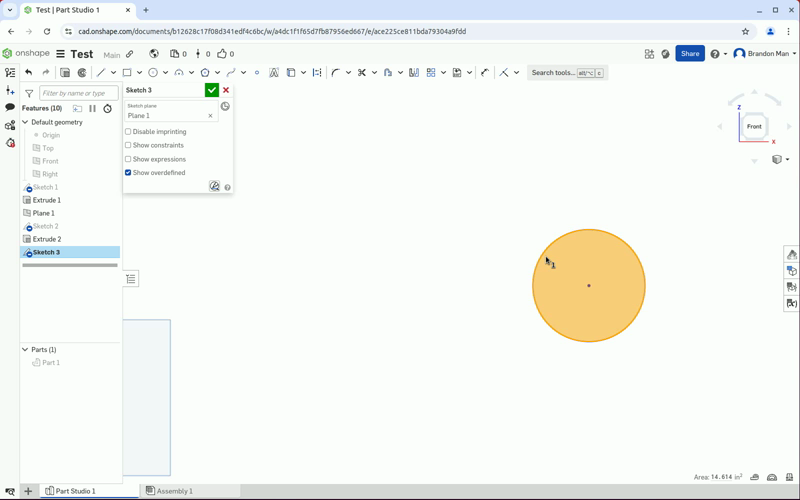
scroll(-6)
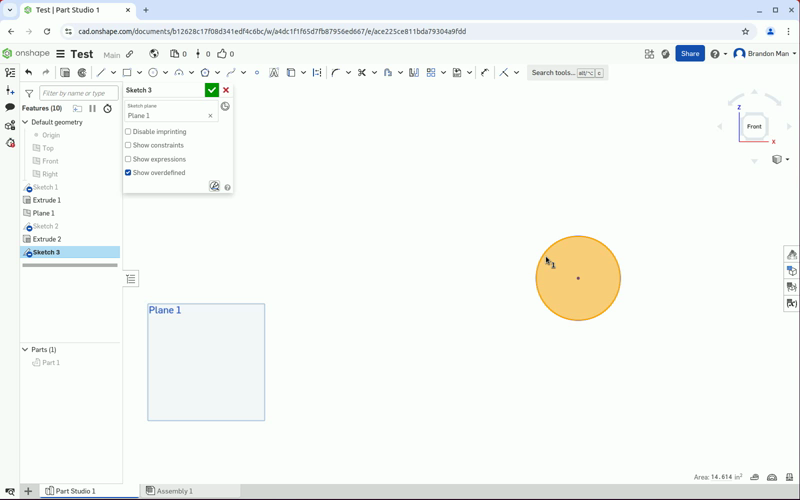
scroll(-6)
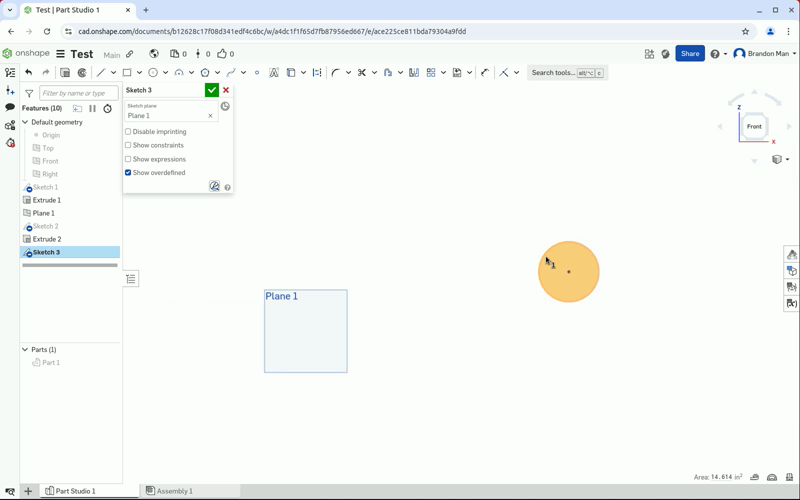
scroll(-6)
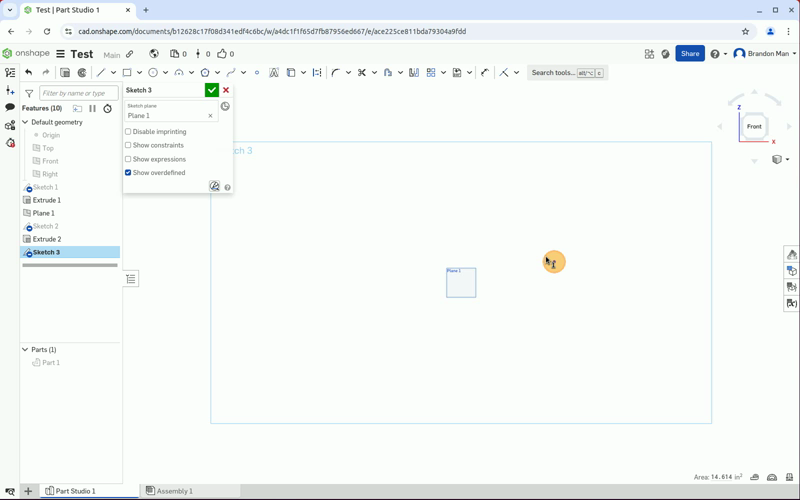
mouse_move(73, 352)
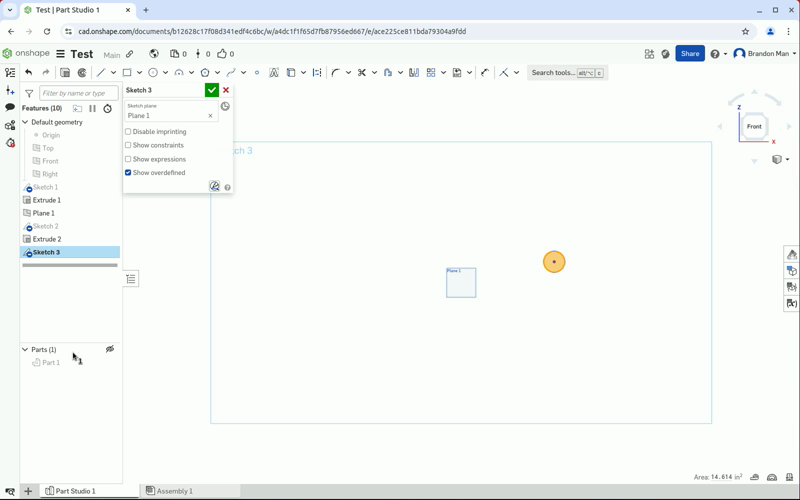
key(shift+y)
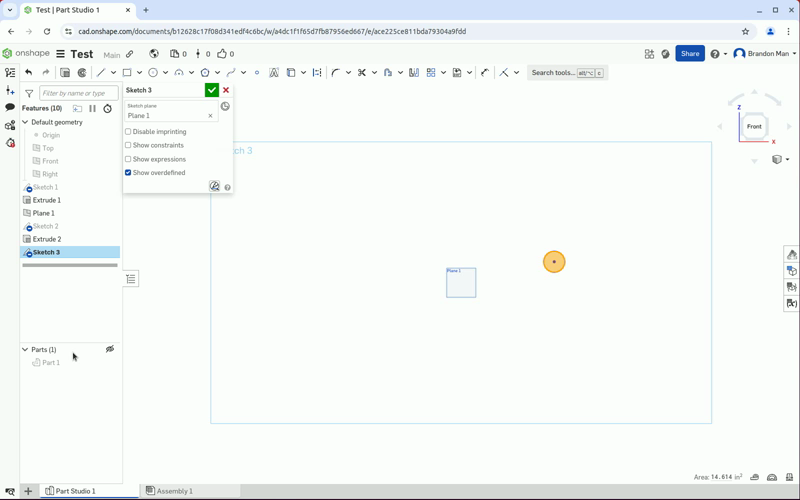
key(shift+e)
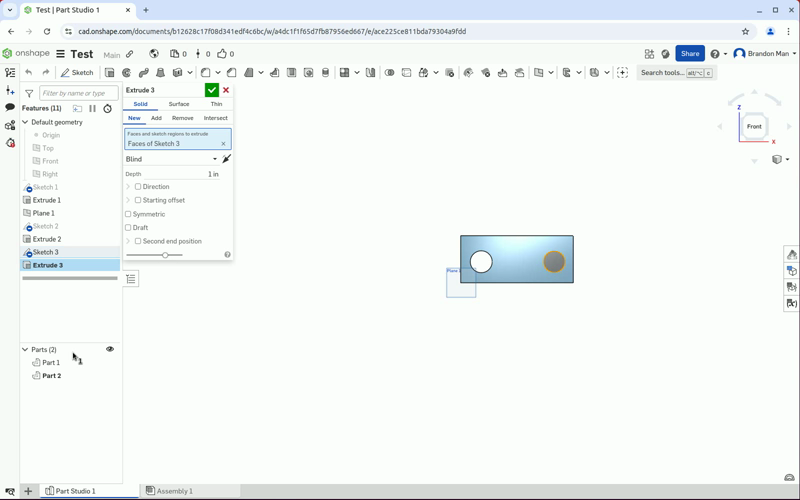
mouse_move(143, 106)
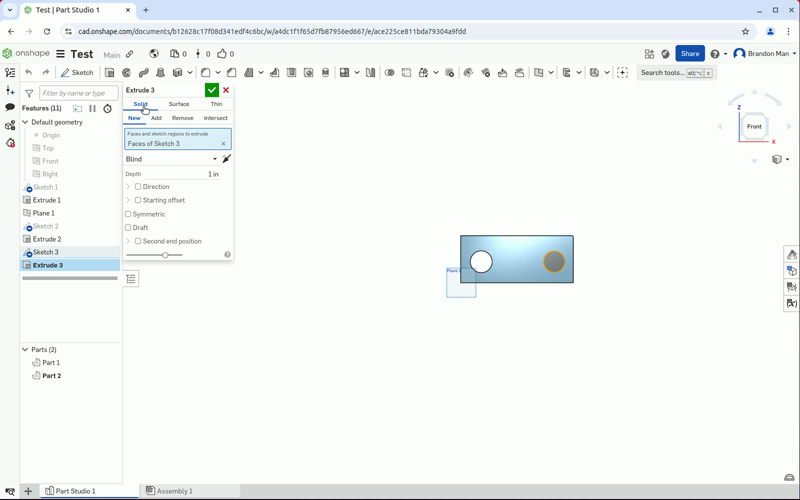
click(143, 106)
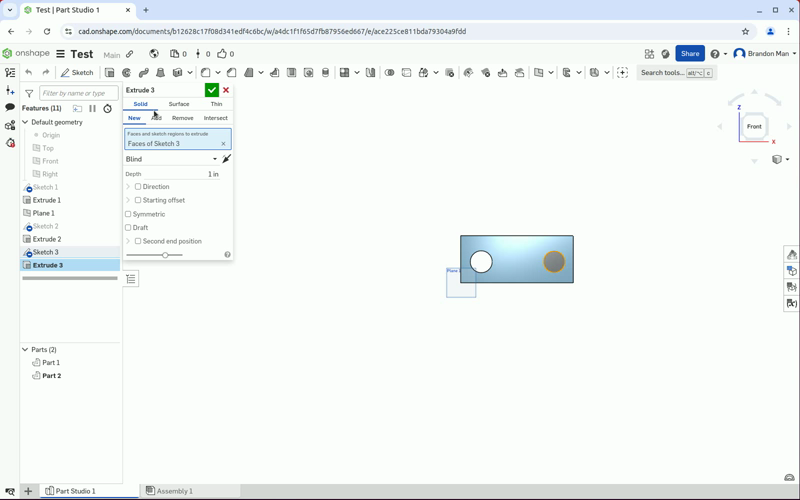
mouse_move(186, 120)
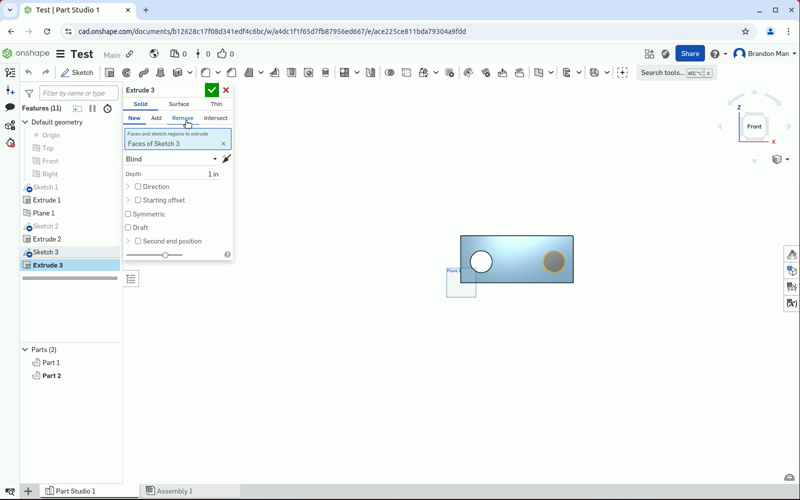
click(186, 120)
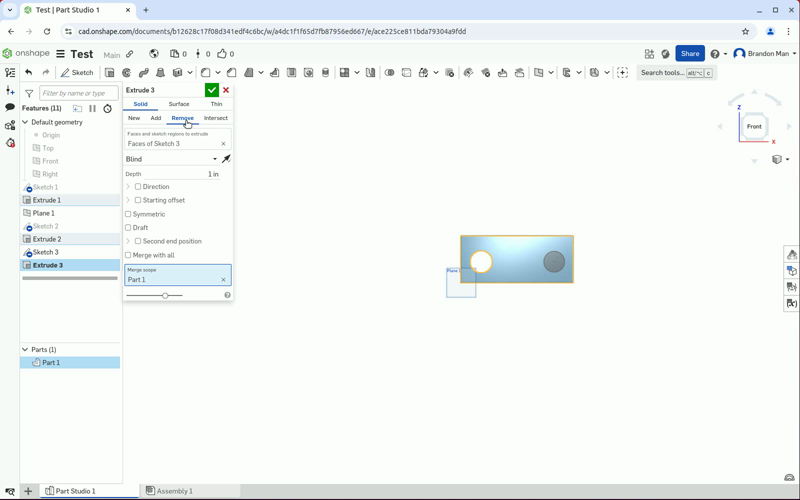
key(tab, 4)
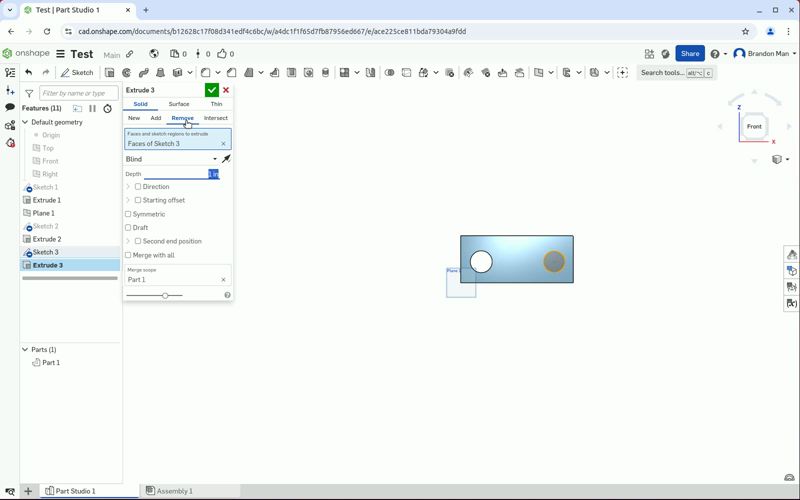
text(2.166)
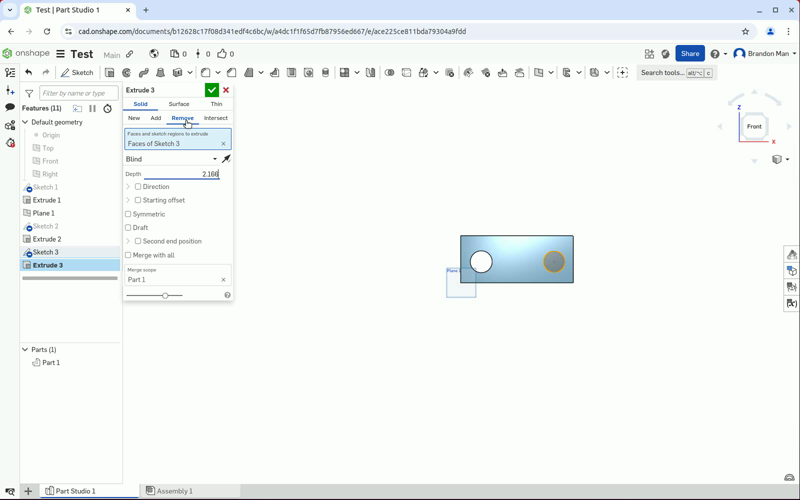
key(tab, 6)
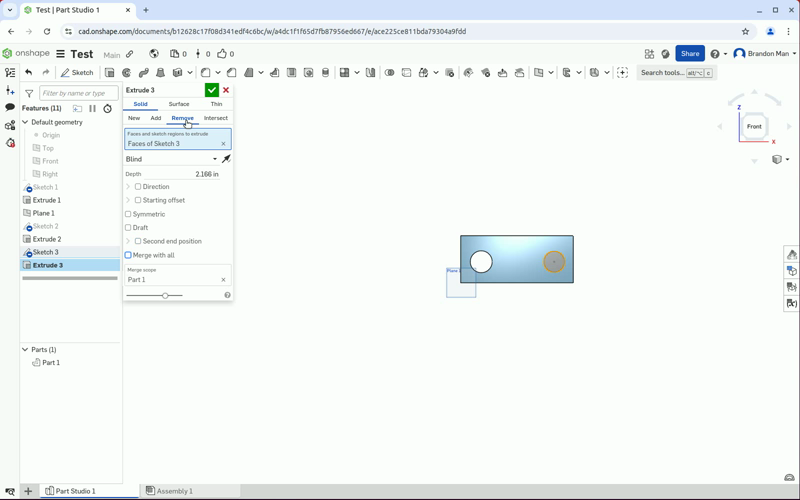
key(space)
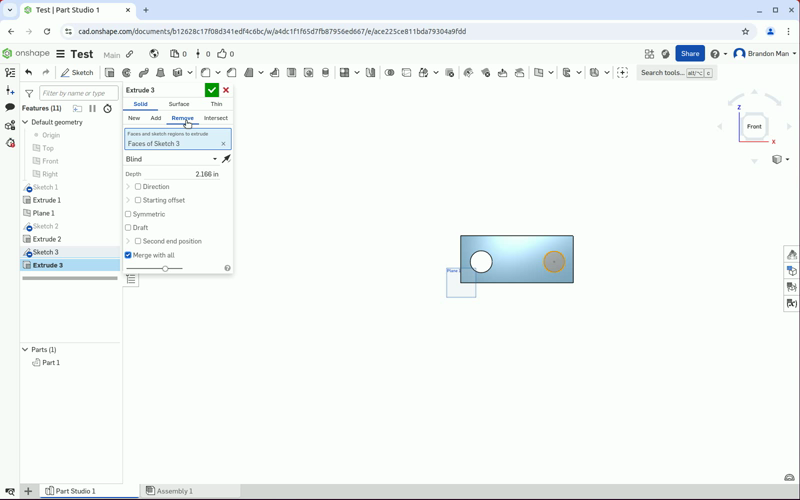
key(enter)
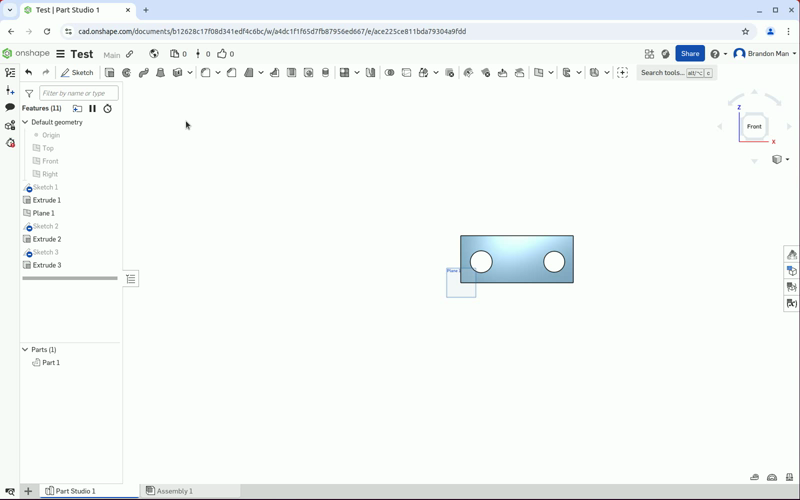
key(shift+h)
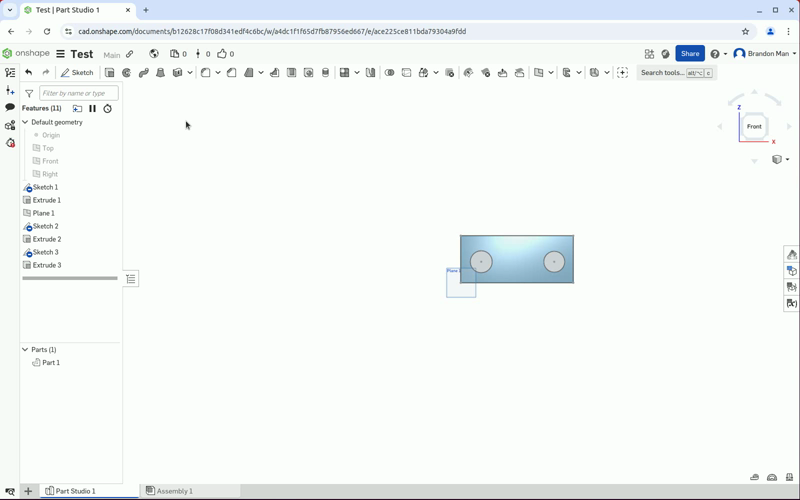
key(shift+h)
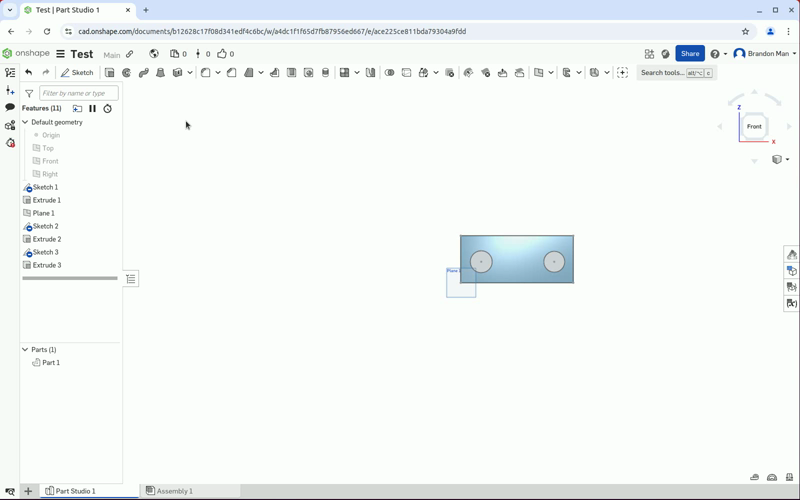
key(shift+7)
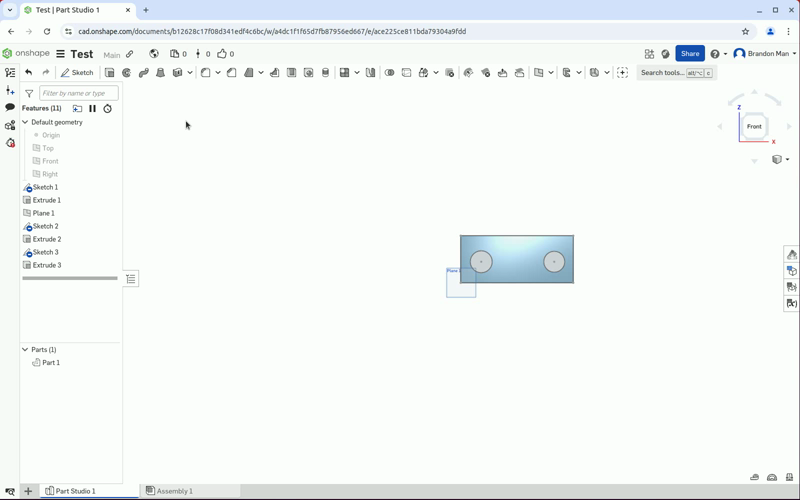
key(left, 2)
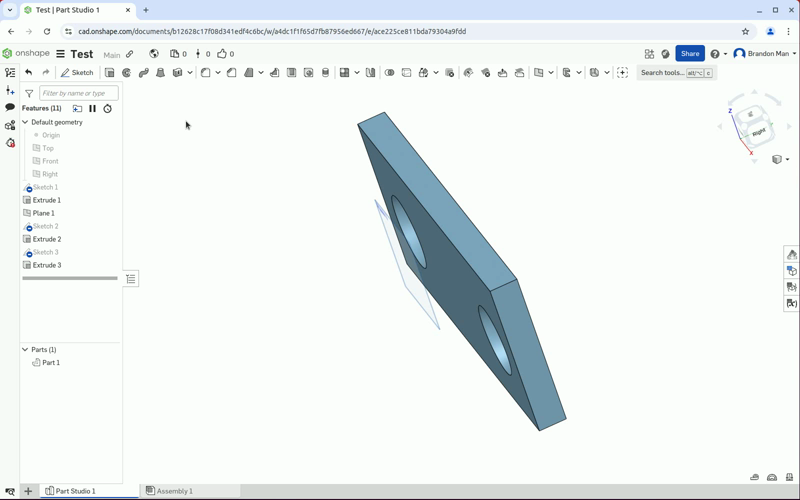
key(down, 2)
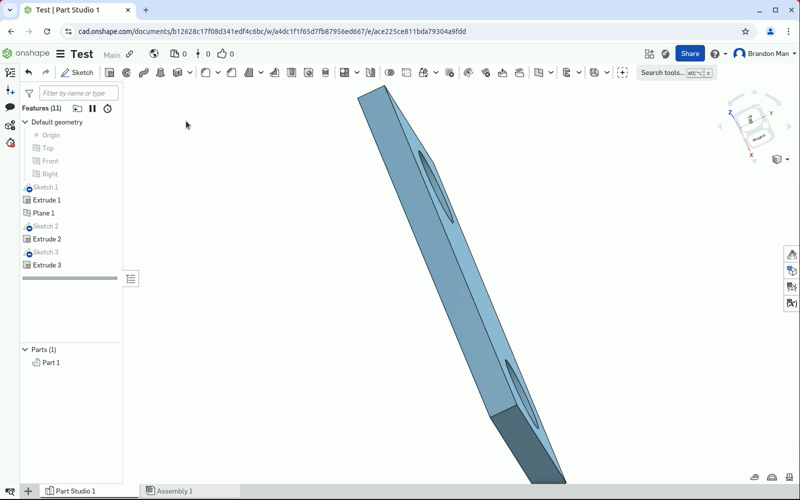
key(up, 2)
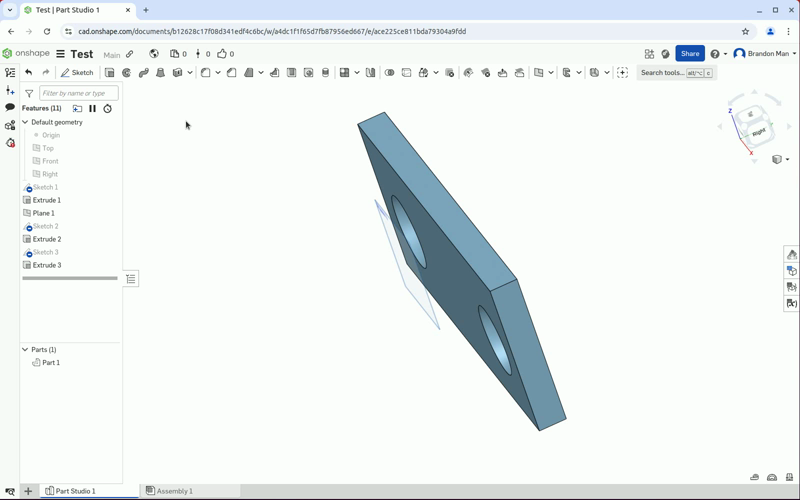
key(right, 2)
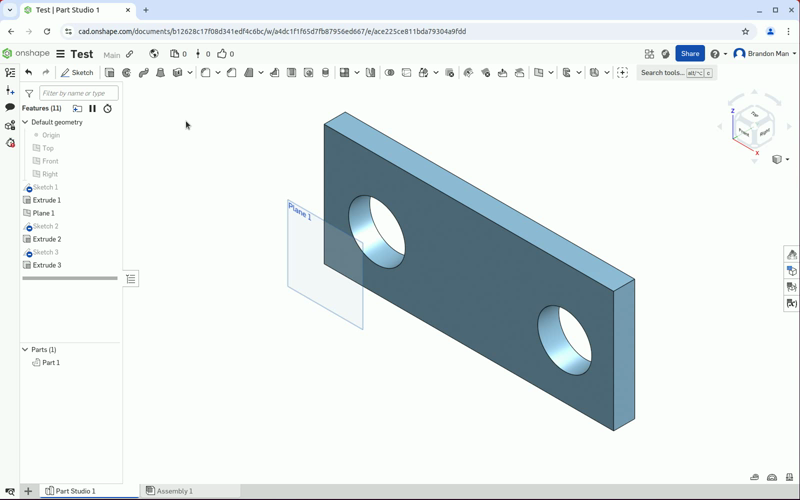
mouse_move(73, 189)
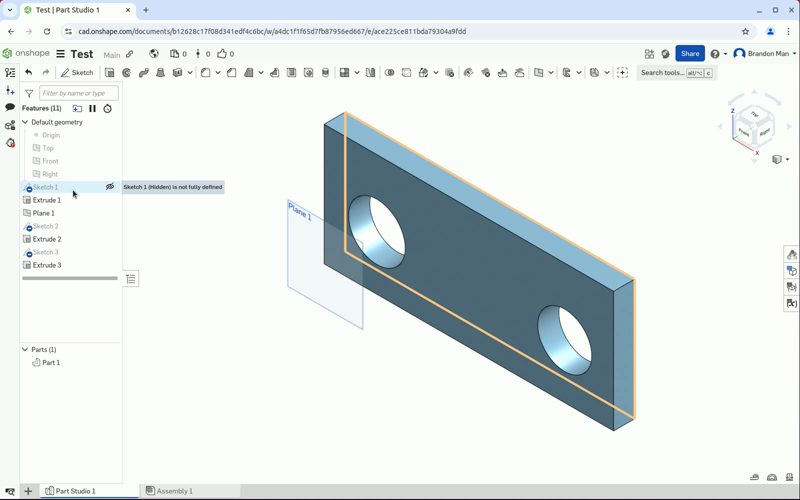
click(73, 189)